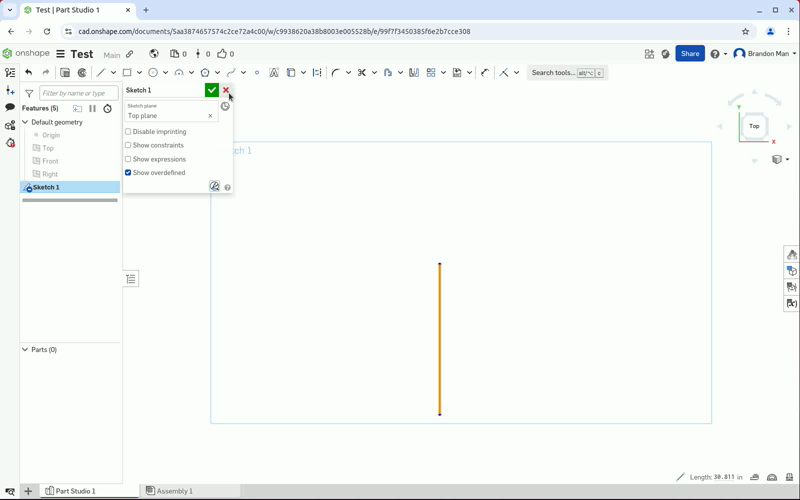
key(shift+h)
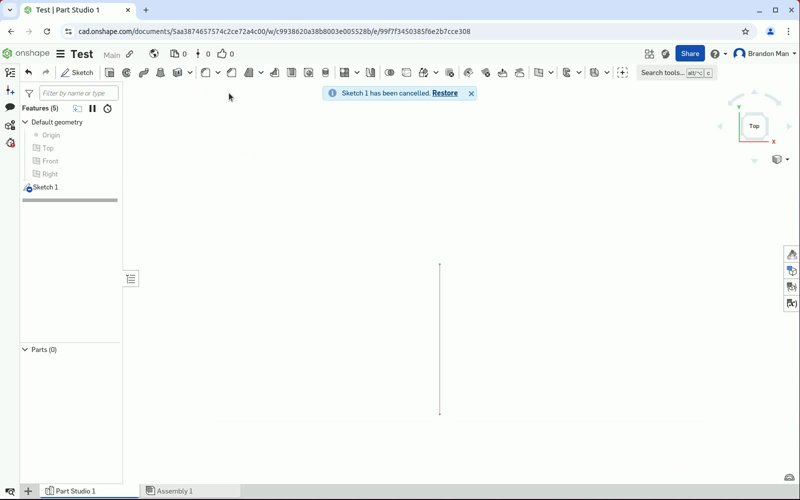
key(shift+s)
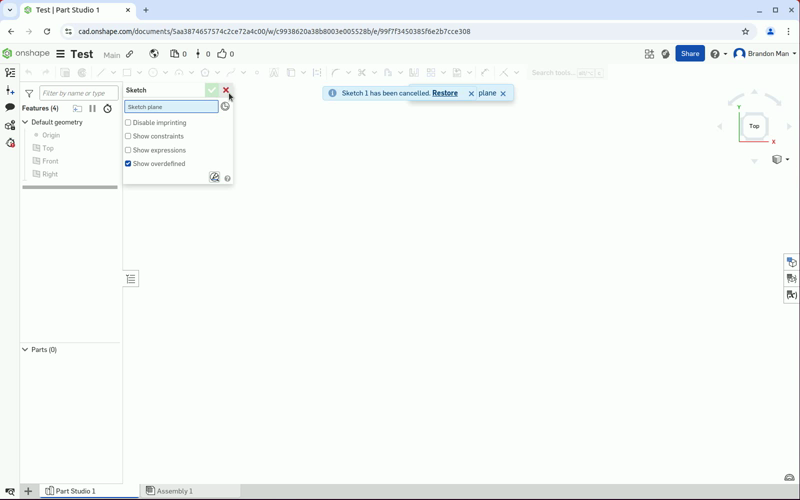
mouse_move(73, 150)
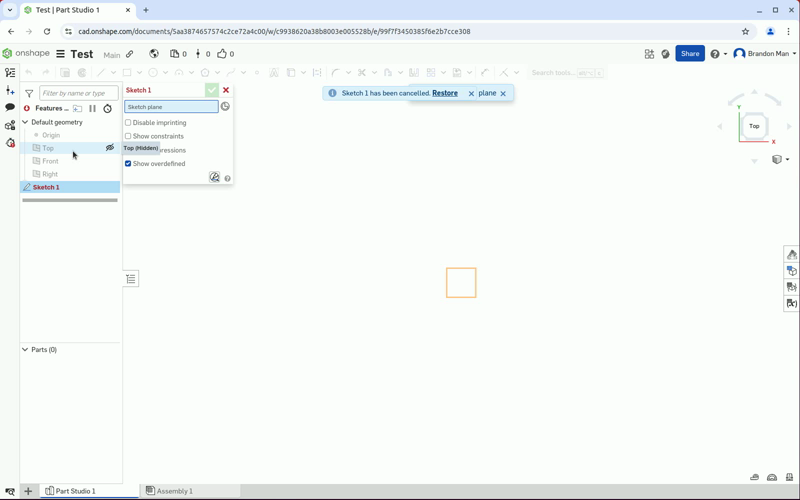
click(73, 150)
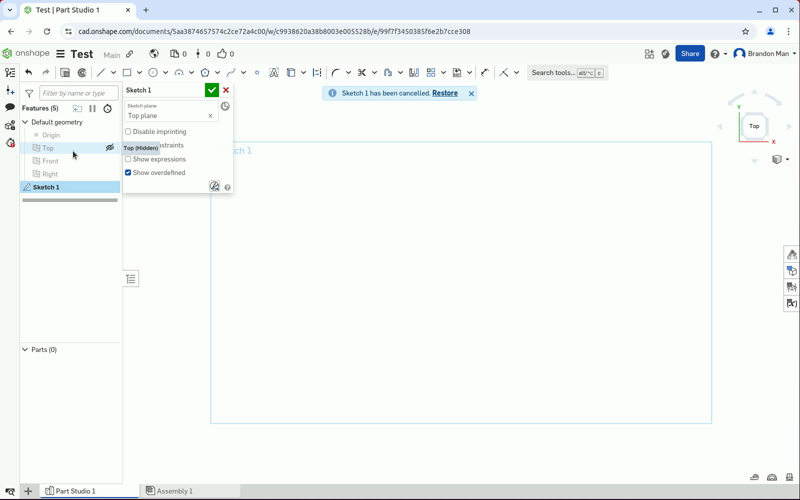
mouse_move(73, 352)
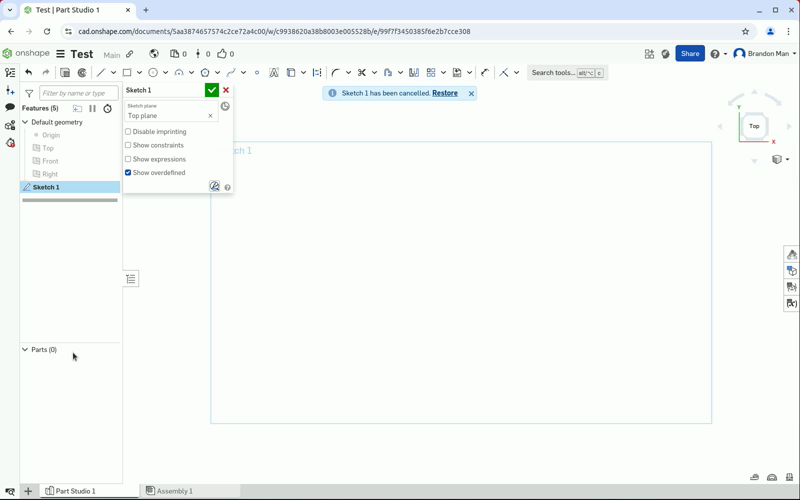
key(y)
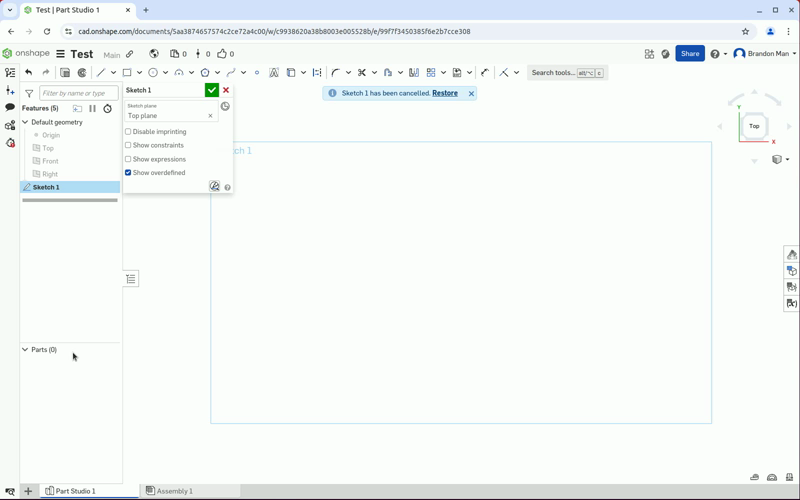
key(l)
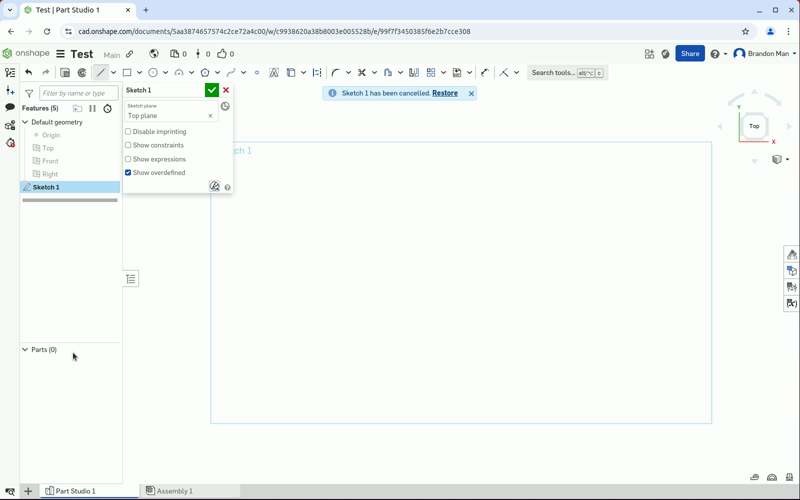
key_down(shift)
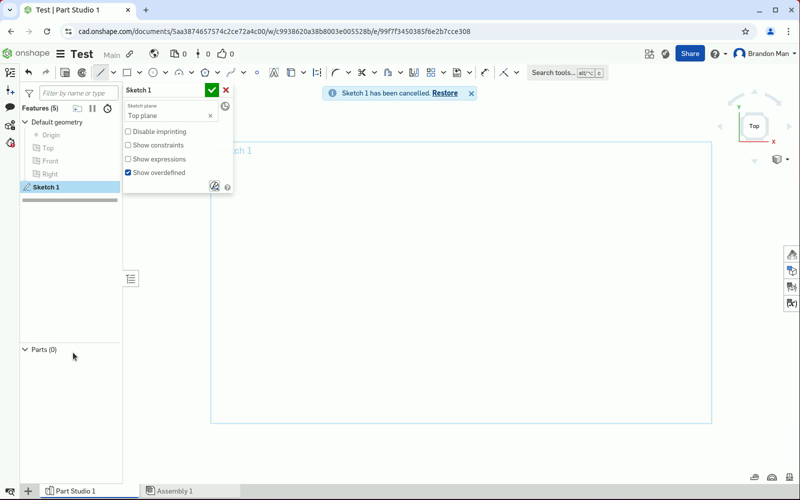
mouse_move(348, 340)
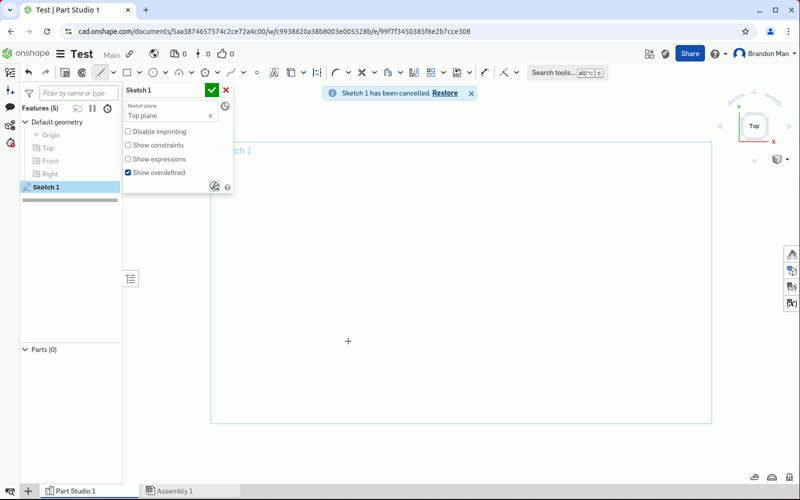
click(348, 340)
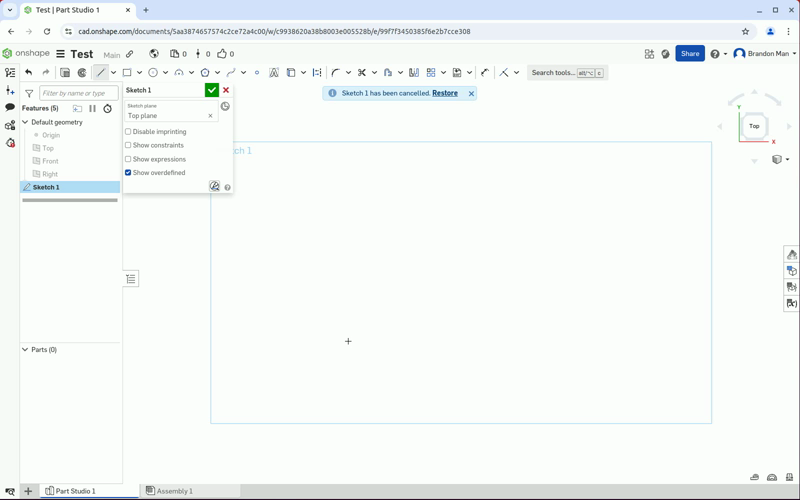
key_up(shift)
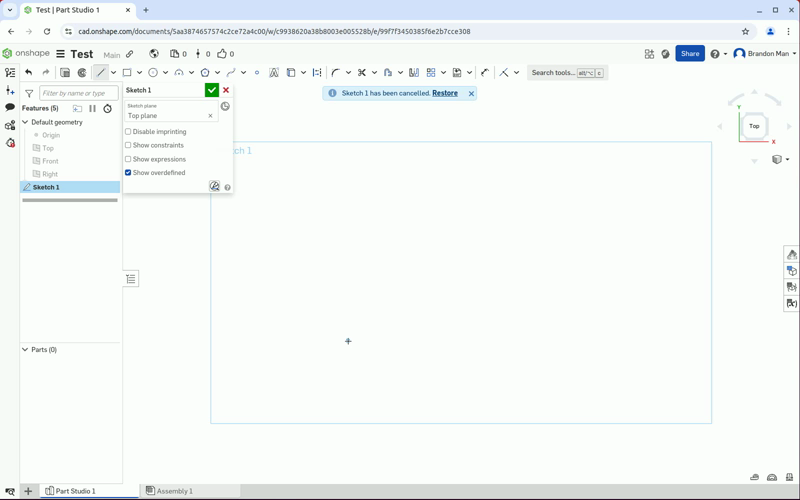
key_down(shift)
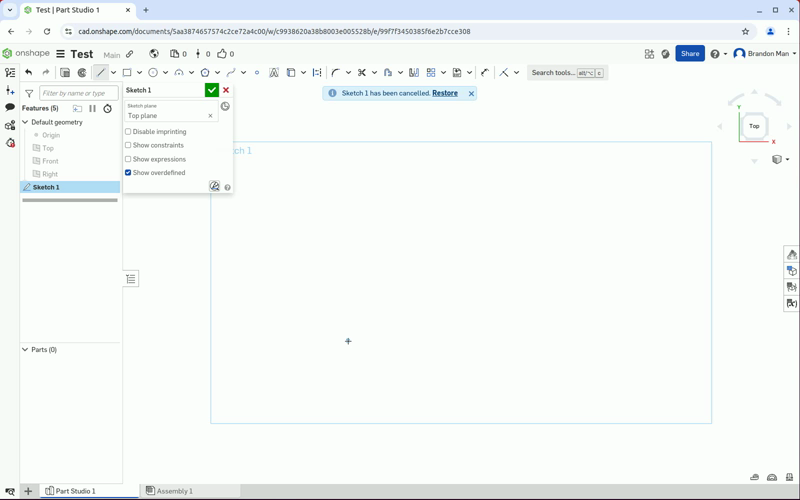
mouse_move(378, 340)
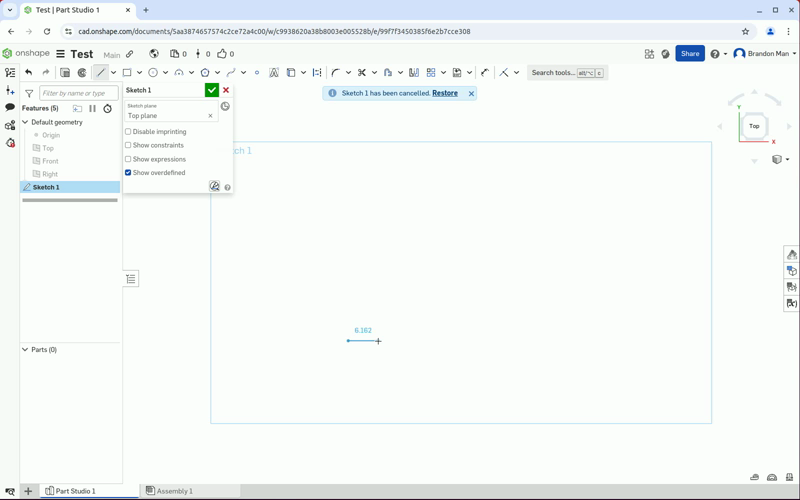
mouse_move(389, 340)
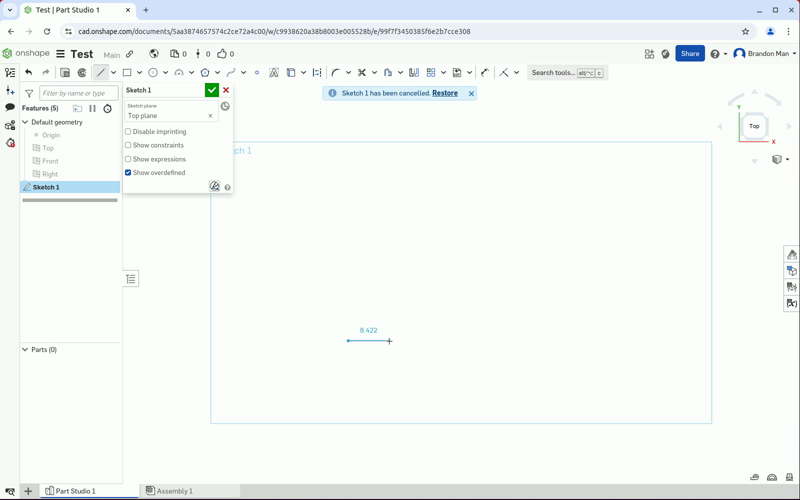
click(389, 340)
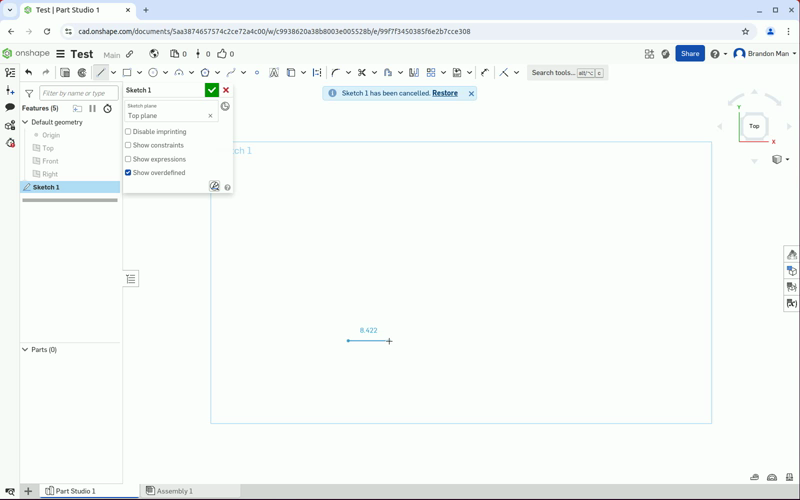
key_up(shift)
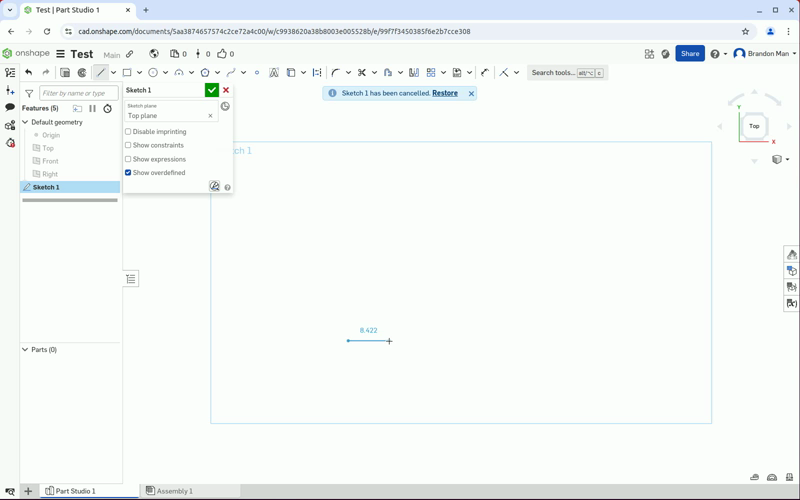
key_down(shift)
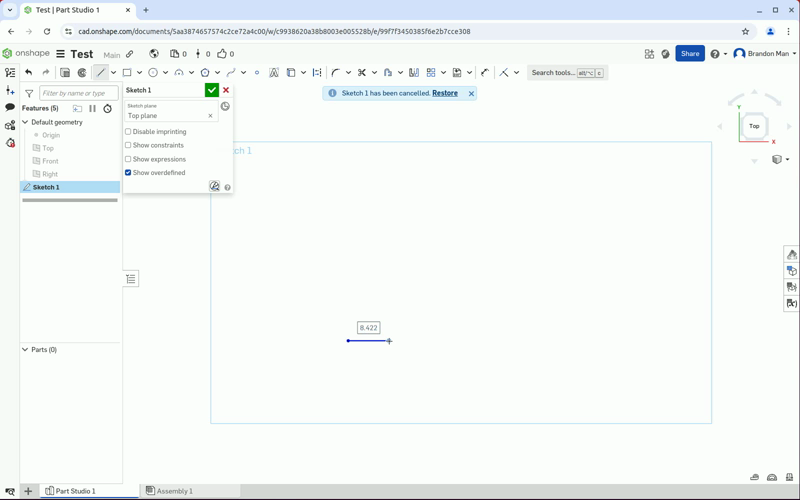
mouse_move(509, 340)
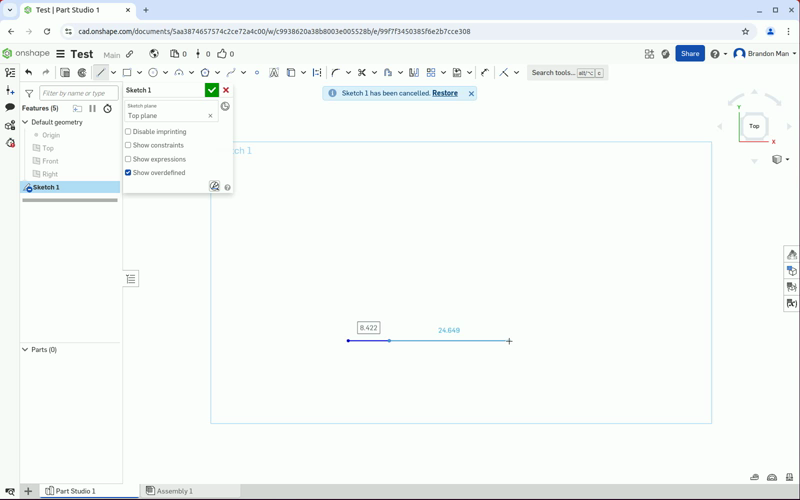
click(509, 340)
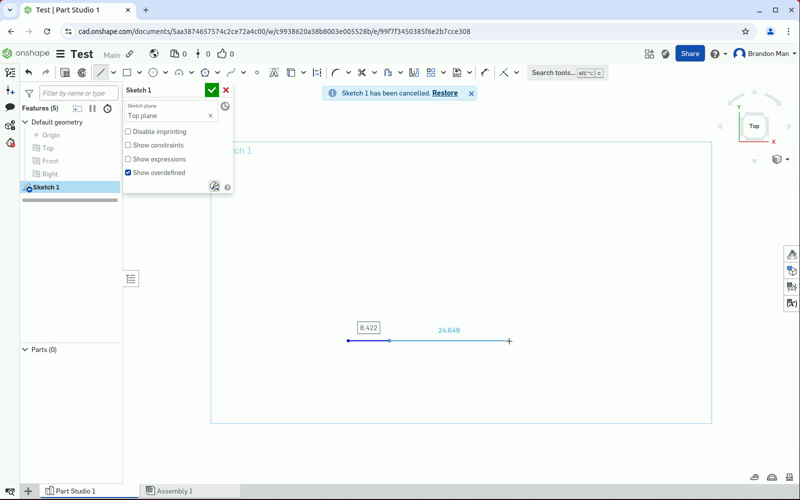
key_up(shift)
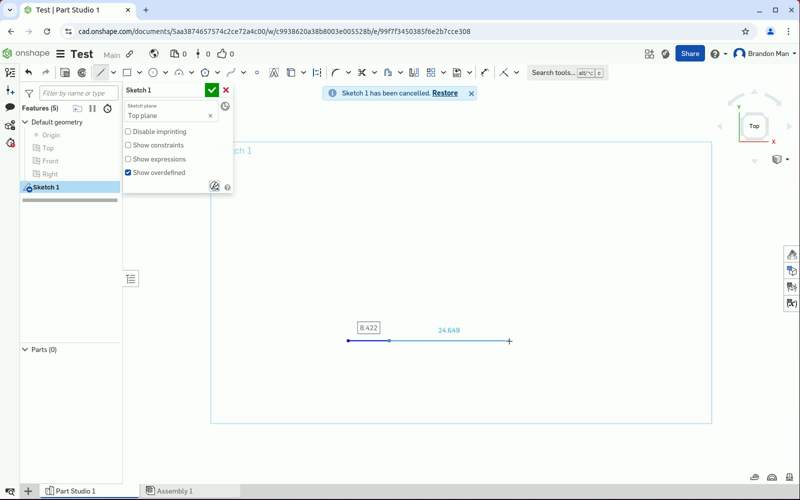
key_down(shift)
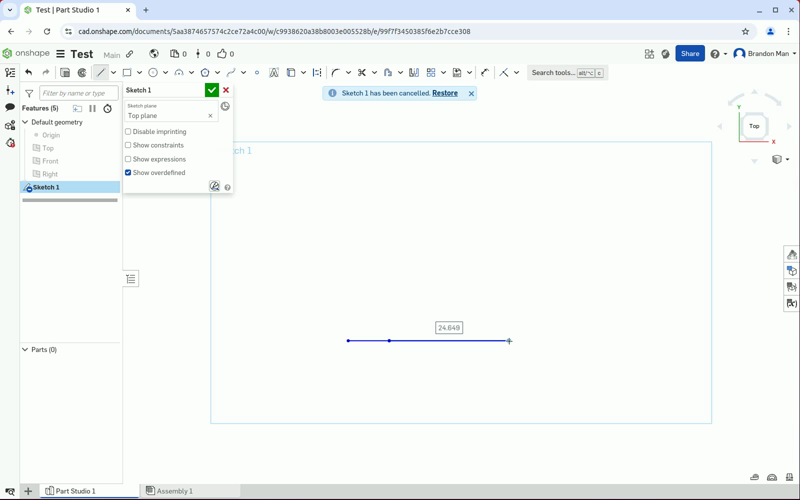
mouse_move(509, 219)
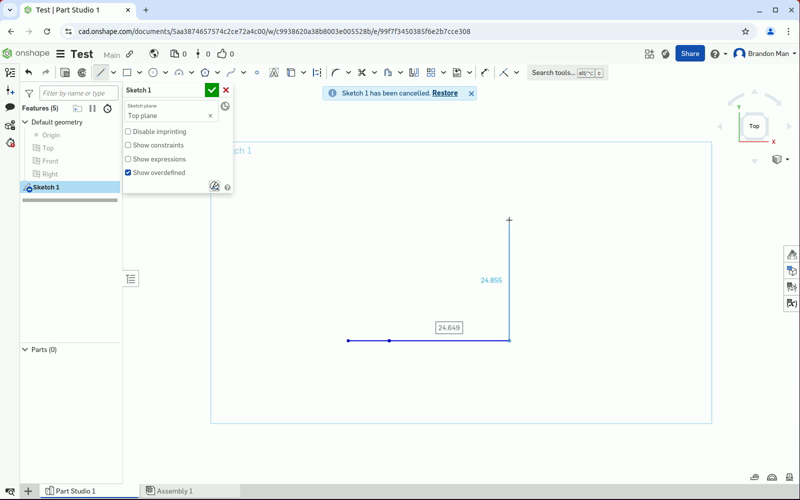
click(509, 219)
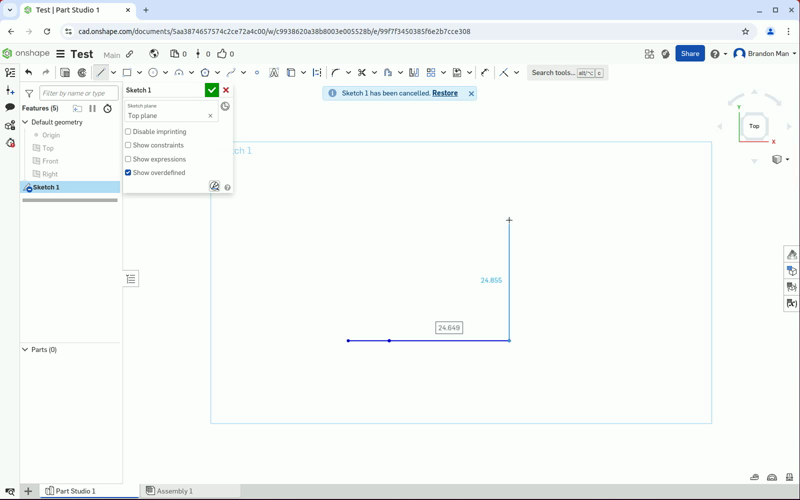
key_up(shift)
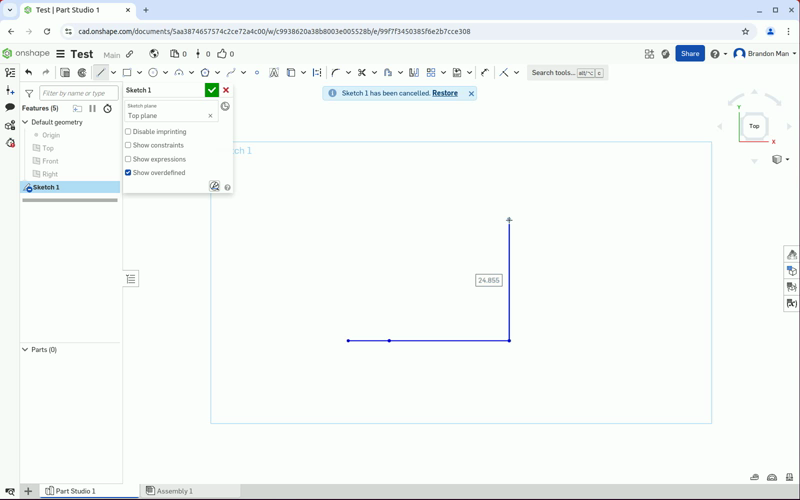
key_down(shift)
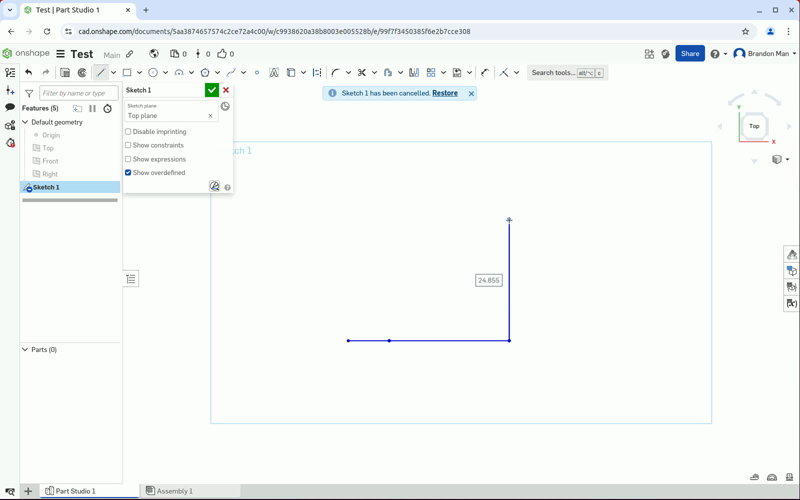
mouse_move(348, 219)
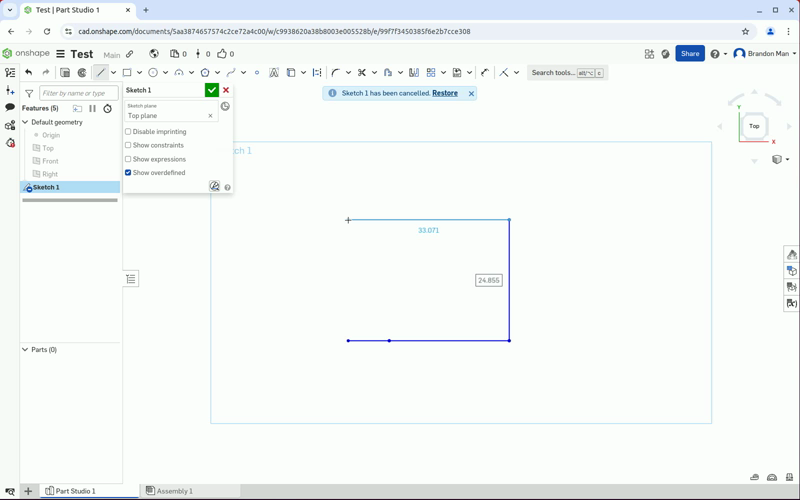
click(348, 219)
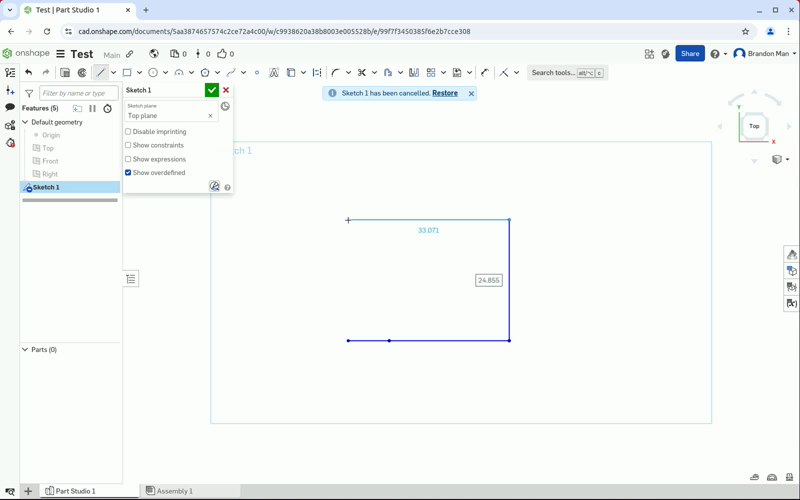
key_up(shift)
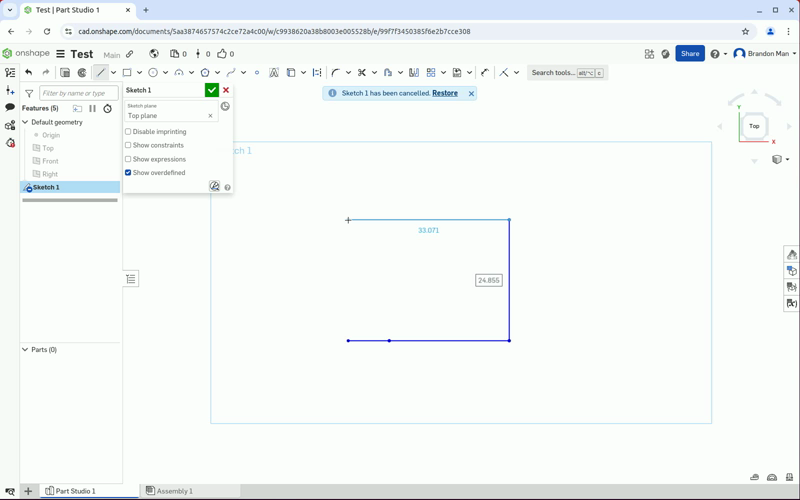
key_down(shift)
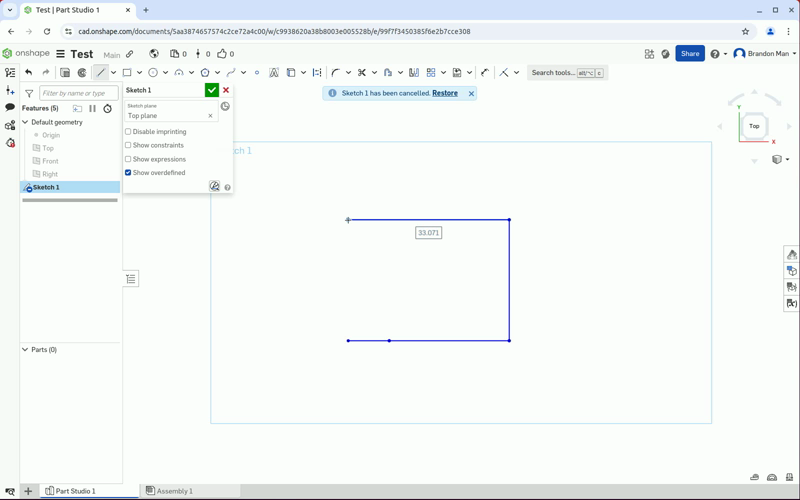
mouse_move(348, 340)
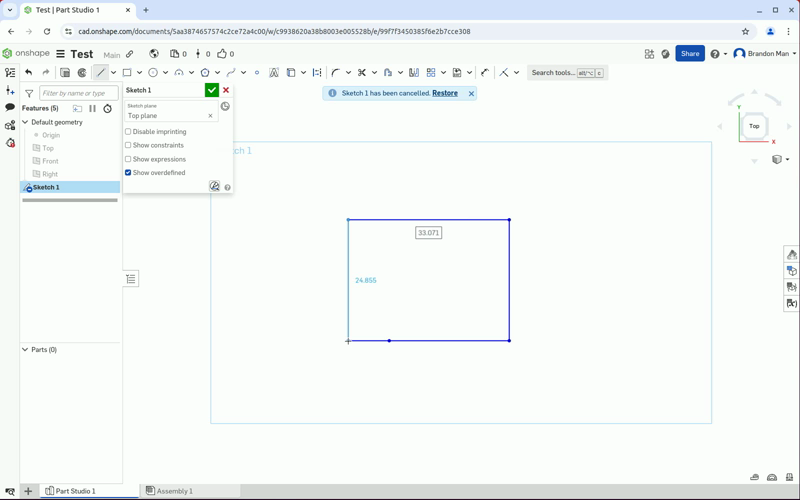
key_up(shift)
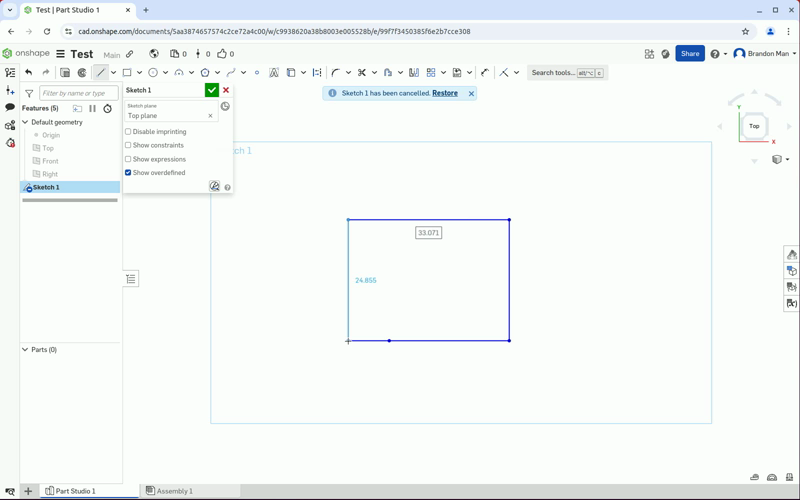
click(348, 340)
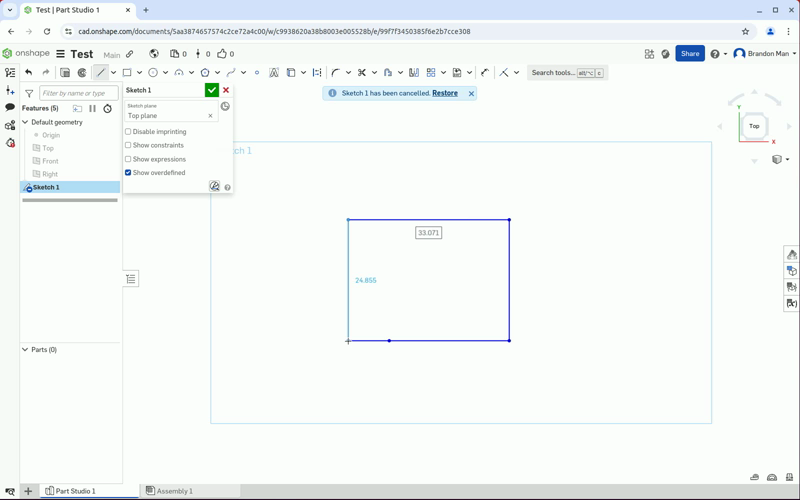
key(esc)
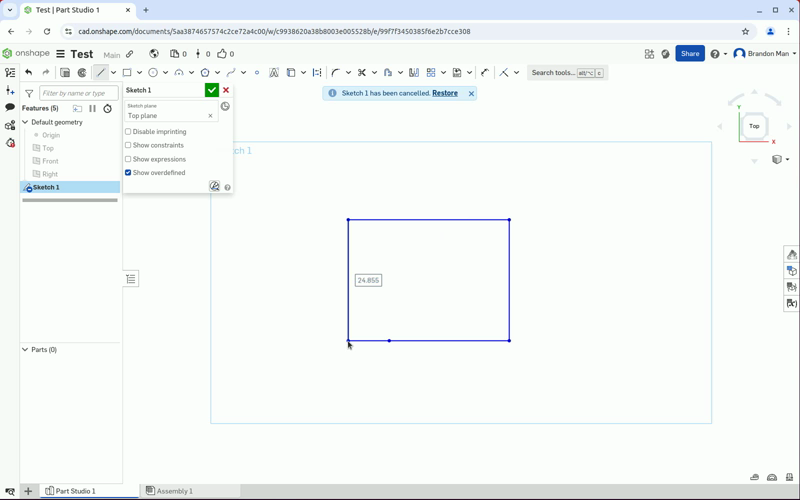
mouse_move(393, 244)
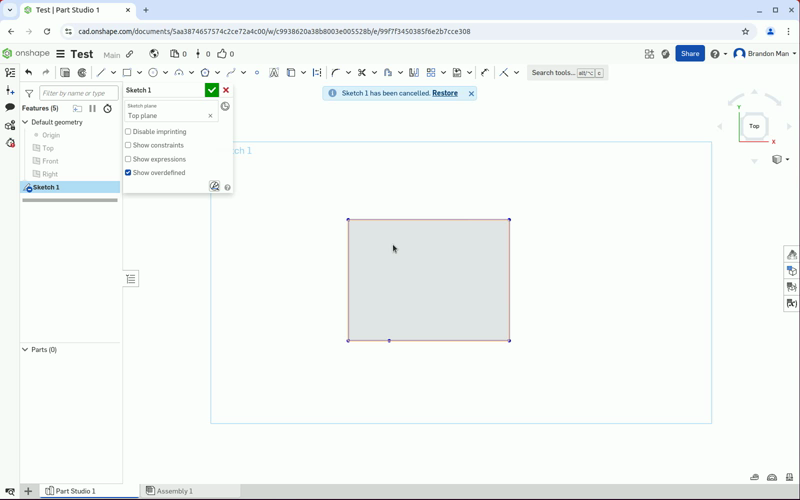
click(393, 244)
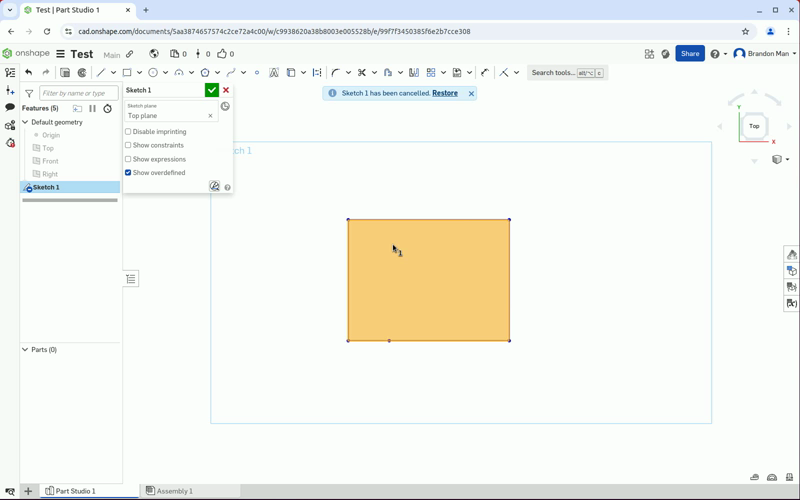
mouse_move(73, 352)
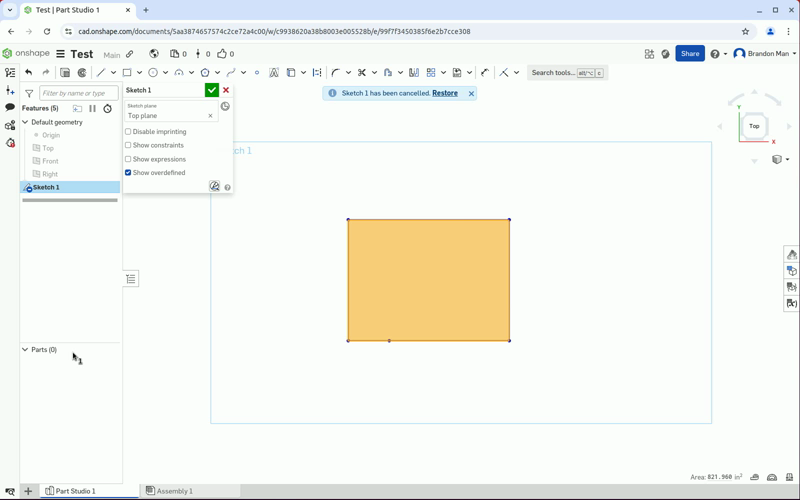
key(shift+y)
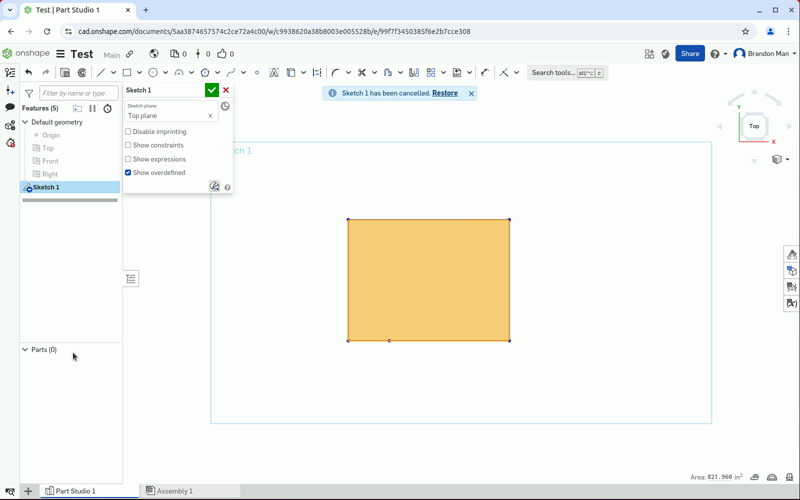
key(shift+e)
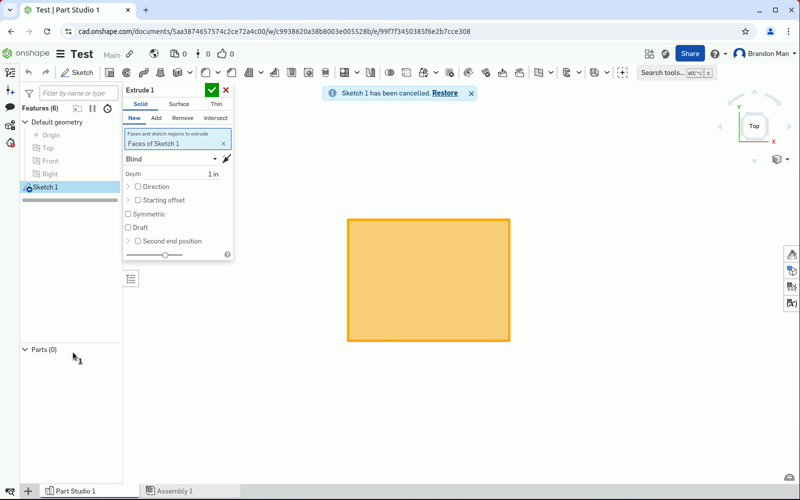
mouse_move(143, 106)
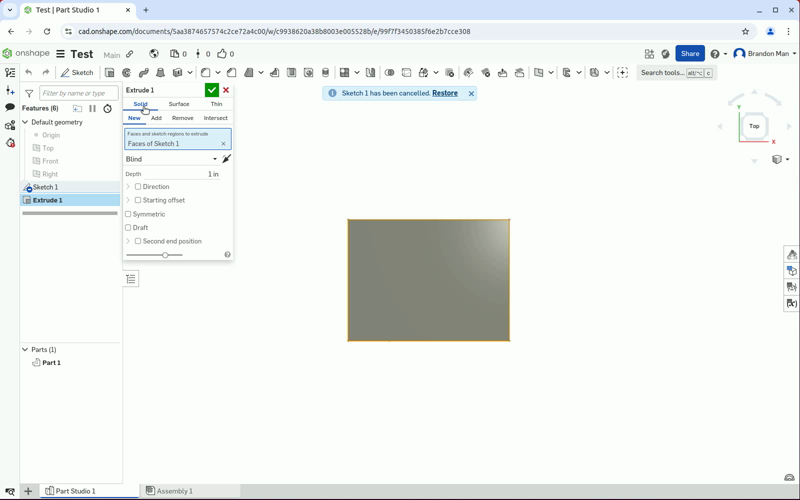
click(143, 106)
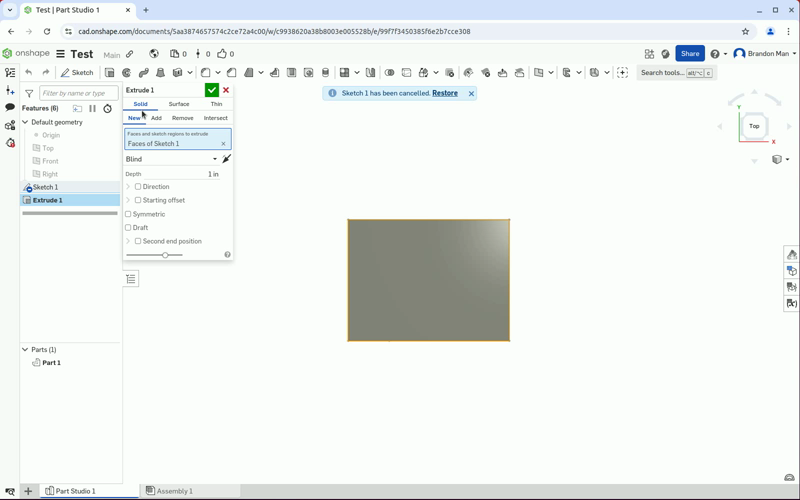
mouse_move(137, 120)
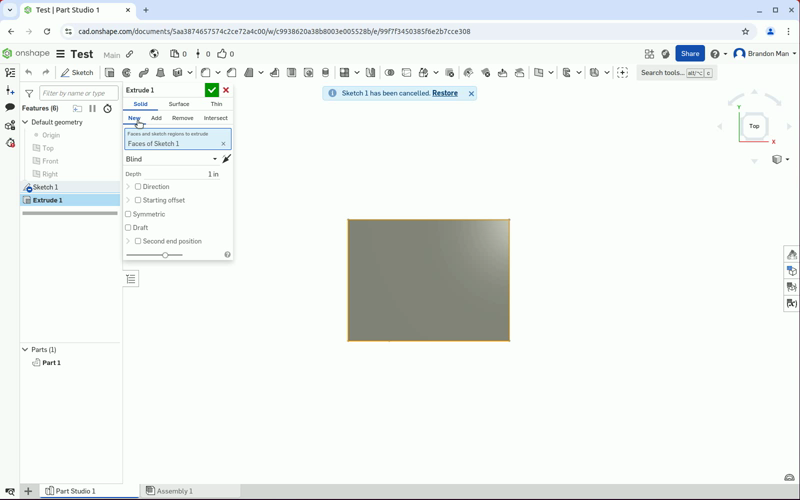
click(137, 120)
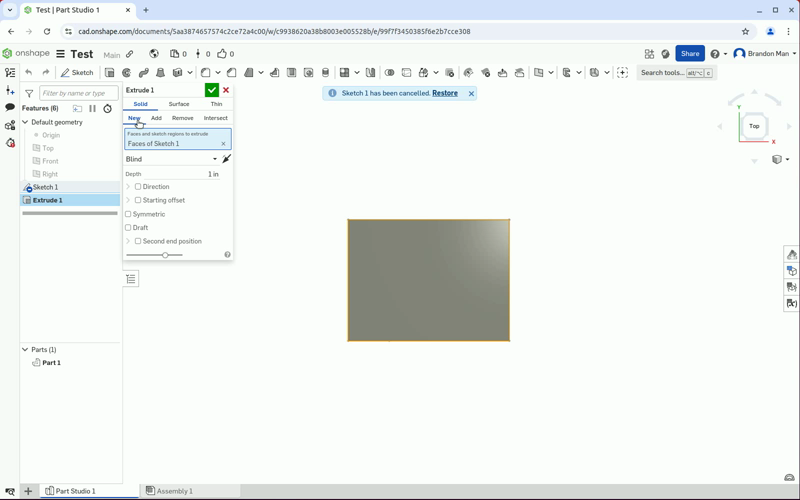
key(tab, 4)
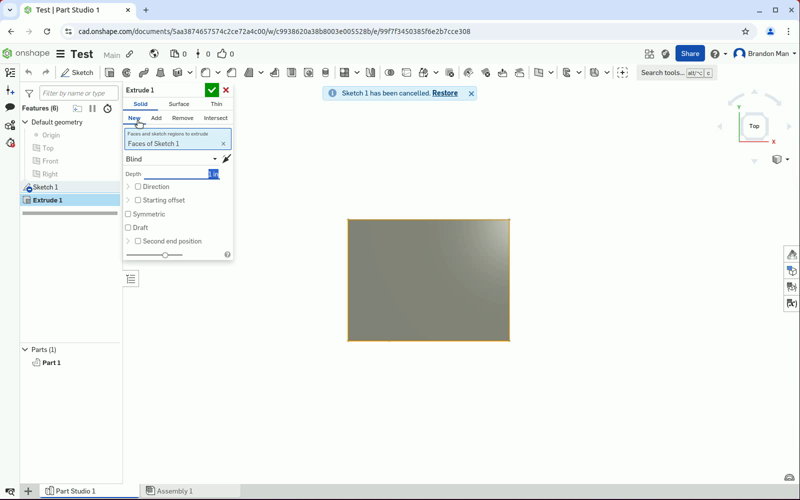
text(4.092)
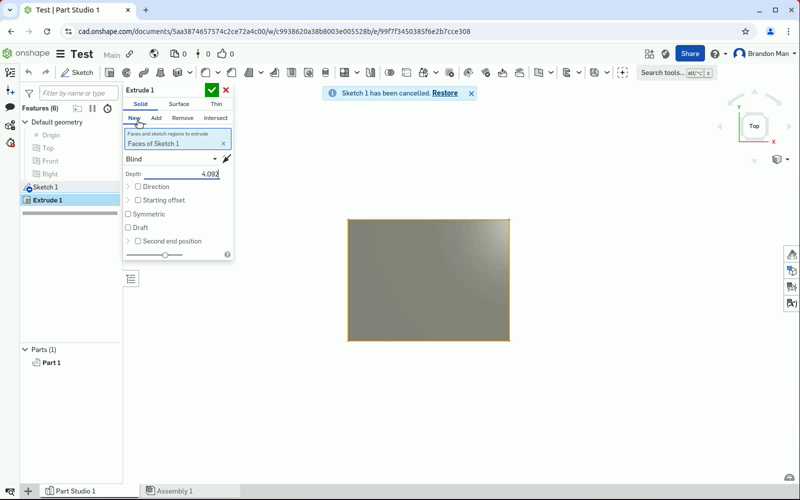
key(enter)
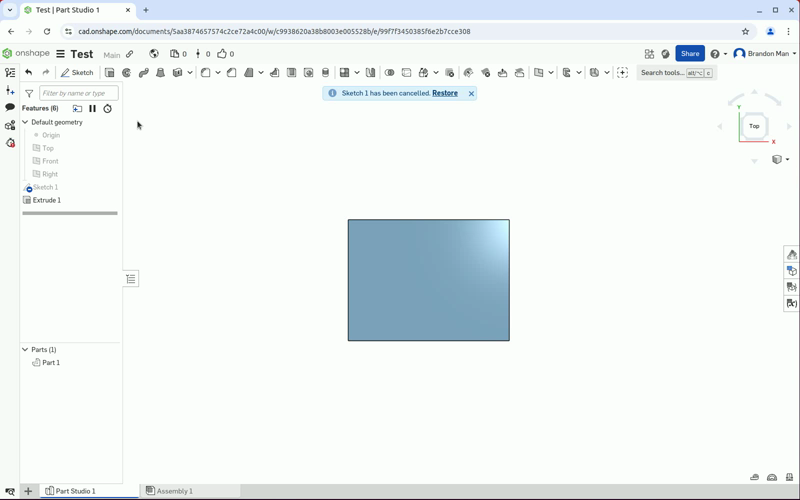
key(shift+h)
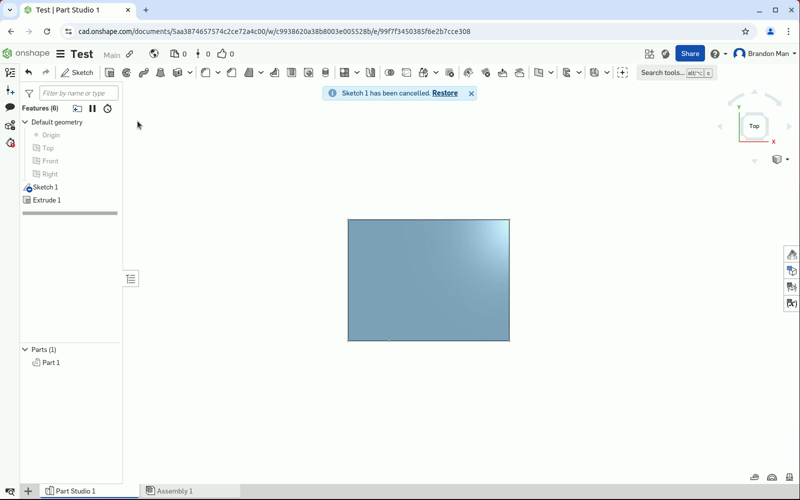
key(shift+h)
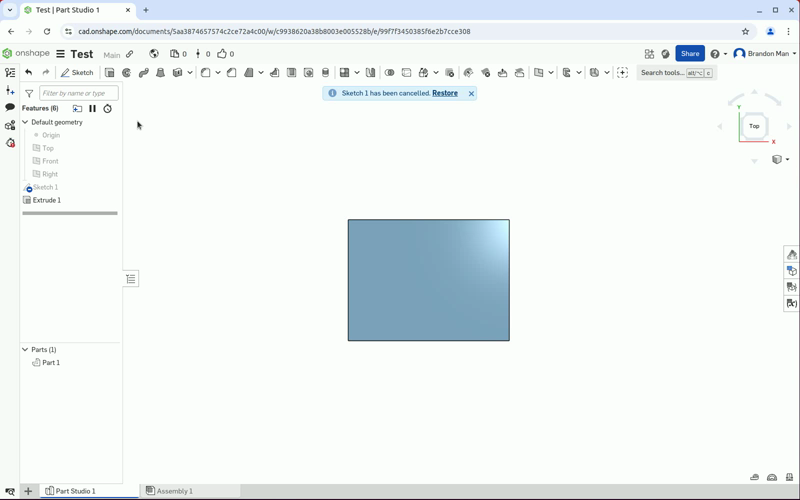
mouse_move(73, 189)
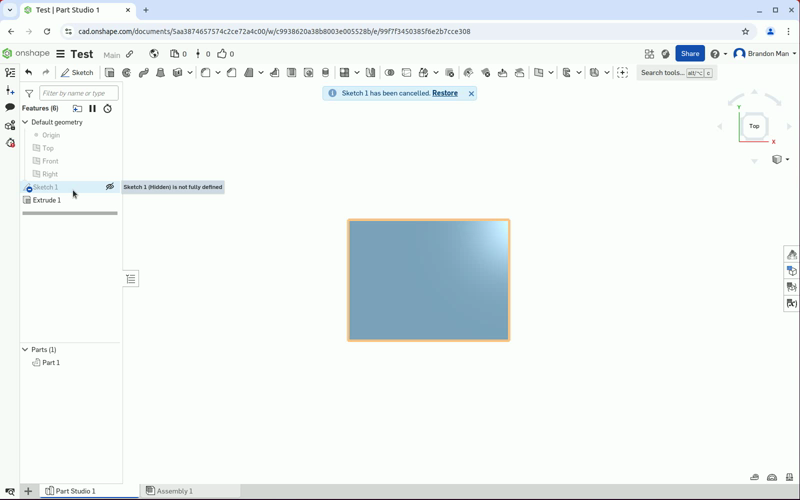
click(73, 189)
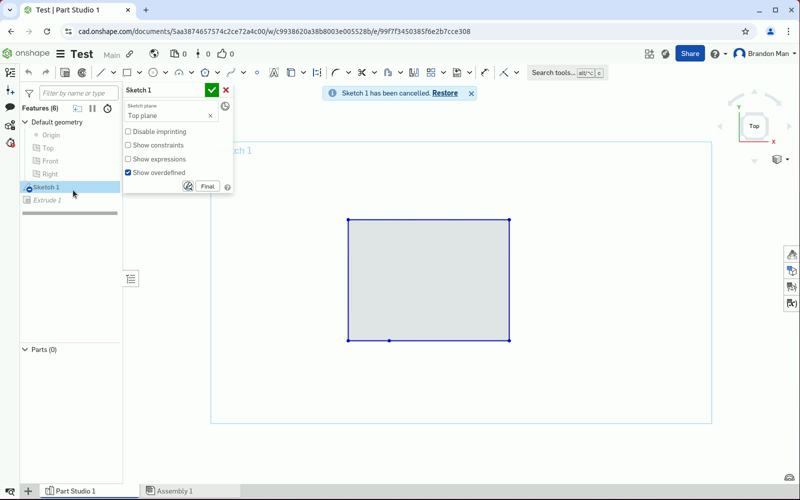
mouse_move(229, 92)
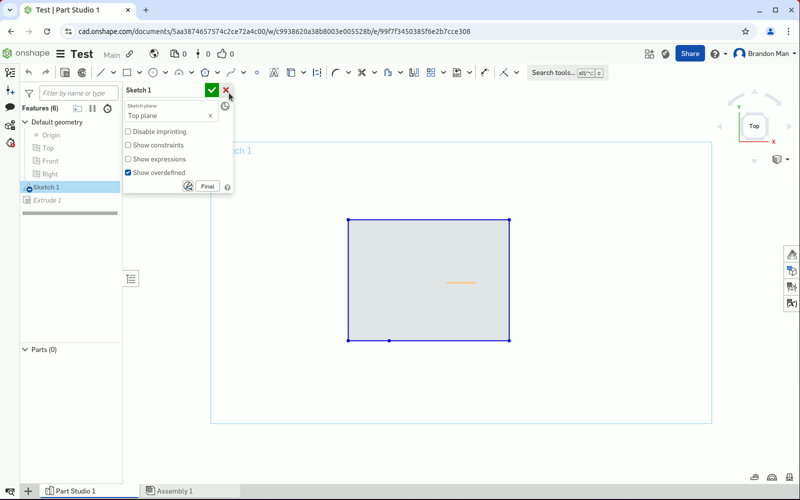
click(229, 92)
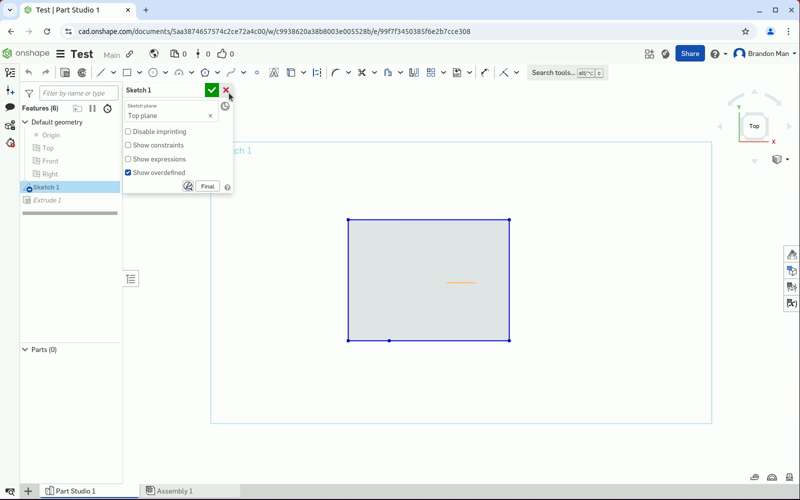
key(shift+s)
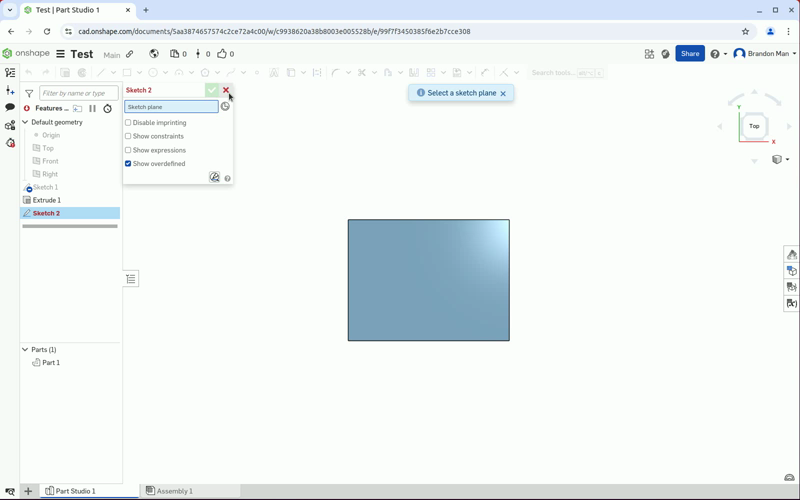
mouse_move(73, 150)
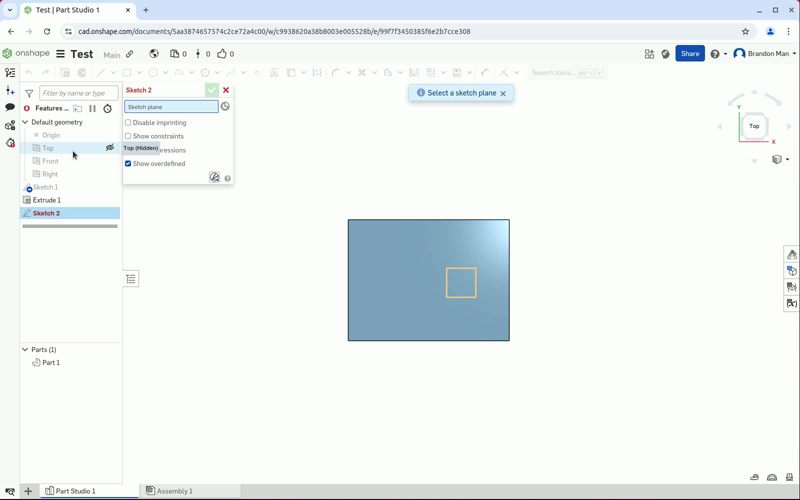
click(73, 150)
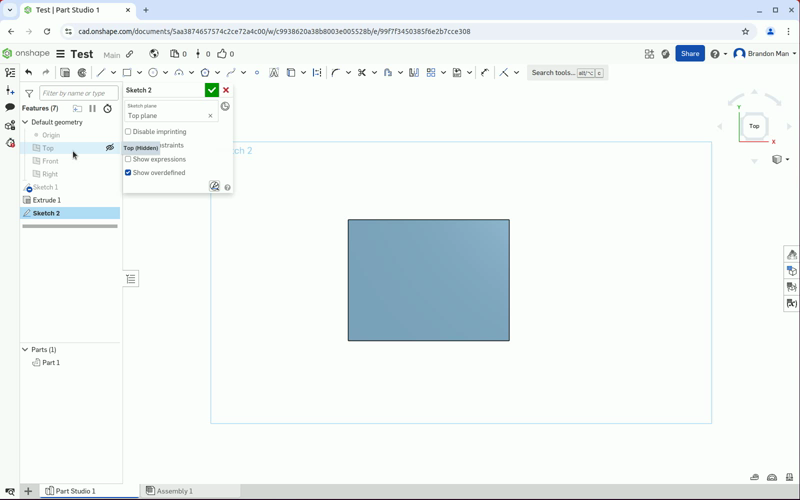
mouse_move(73, 352)
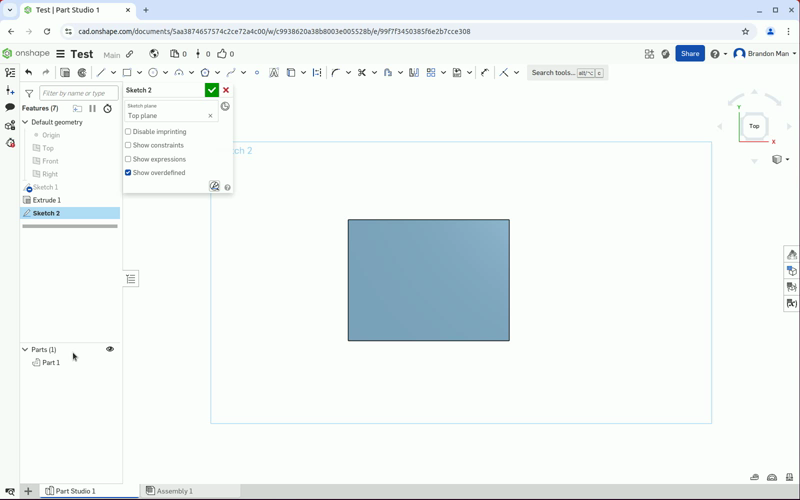
key(y)
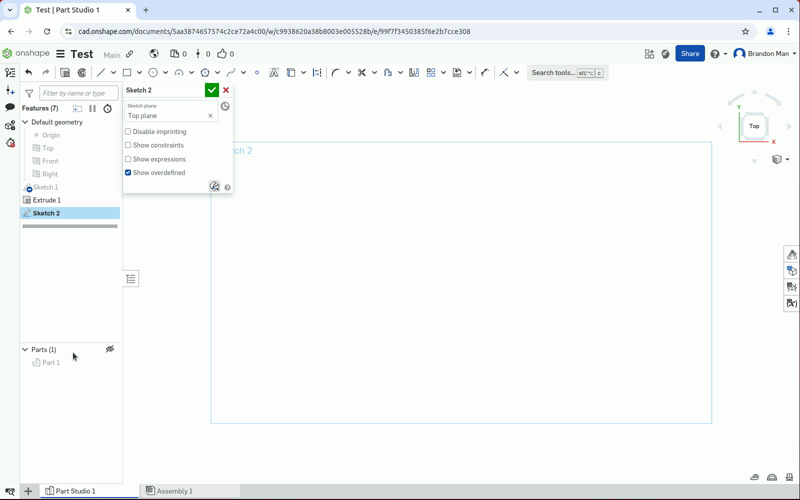
key(l)
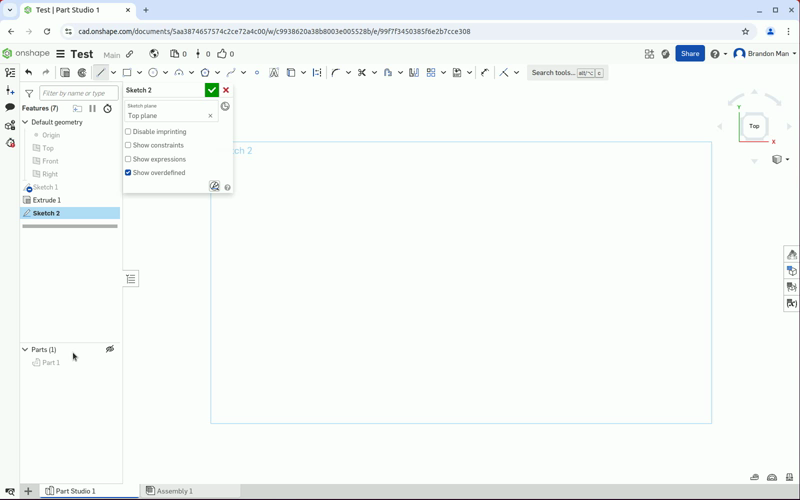
key_down(shift)
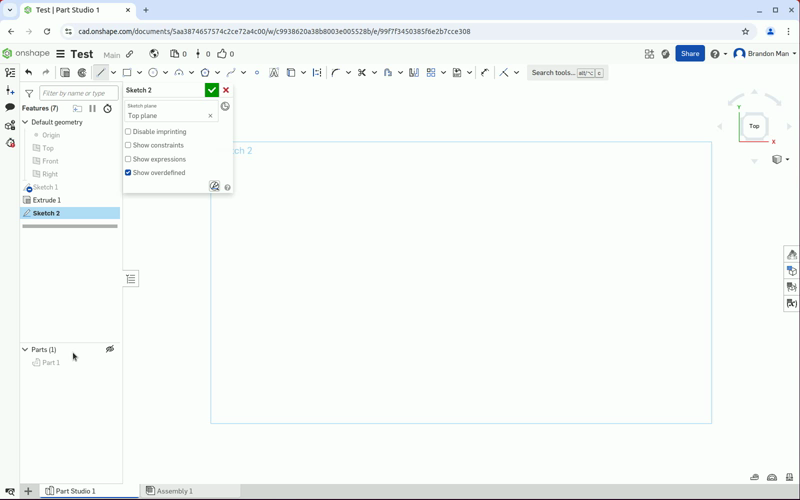
mouse_move(348, 380)
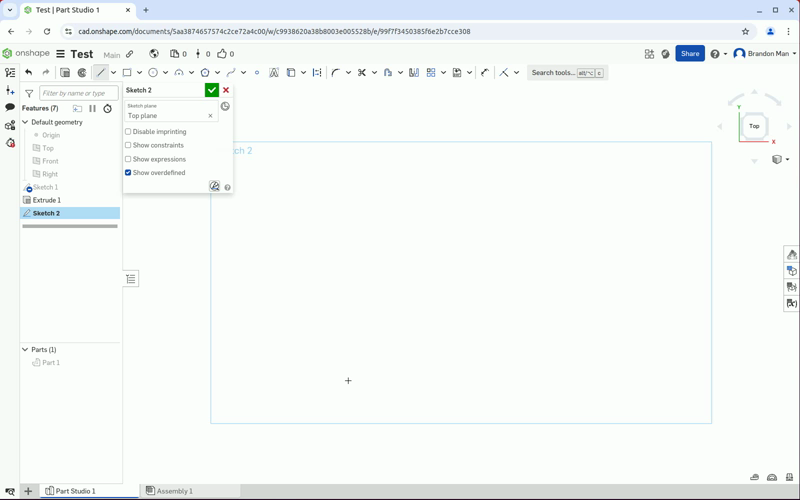
click(348, 380)
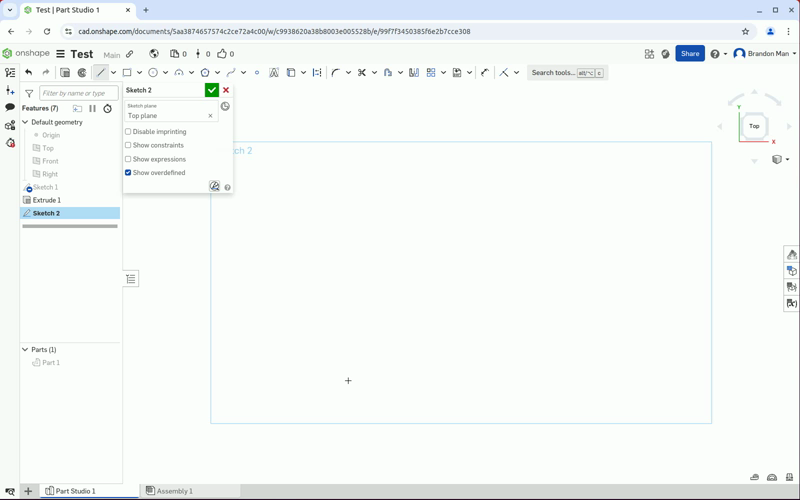
key_up(shift)
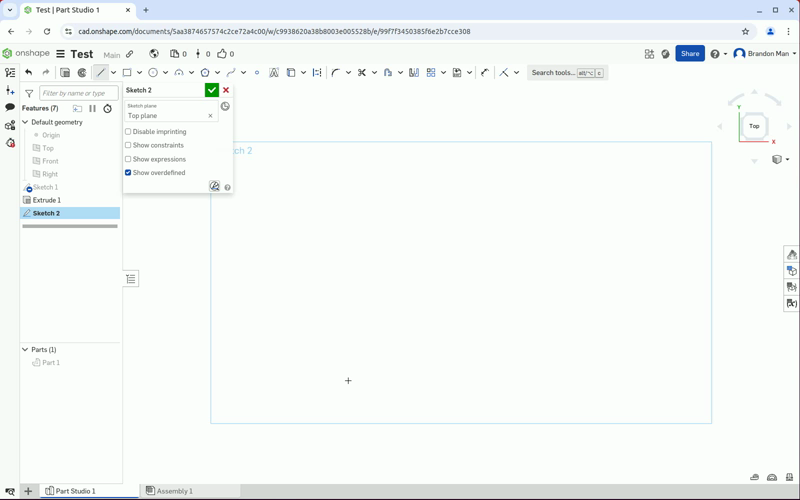
key_down(shift)
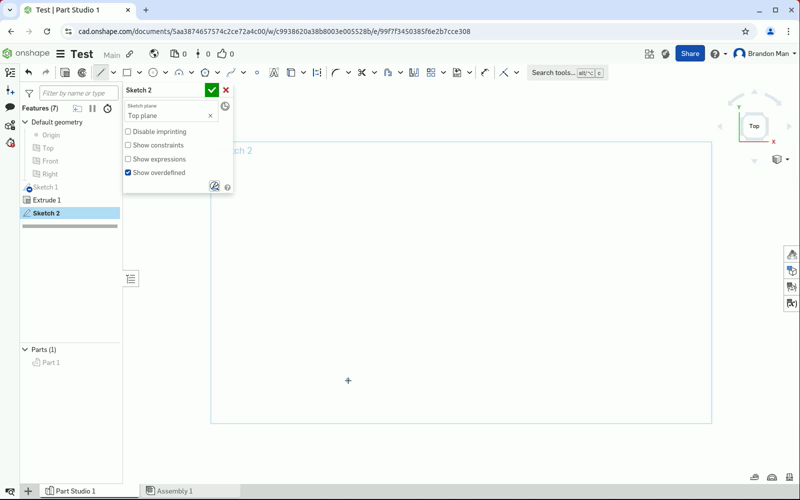
mouse_move(378, 380)
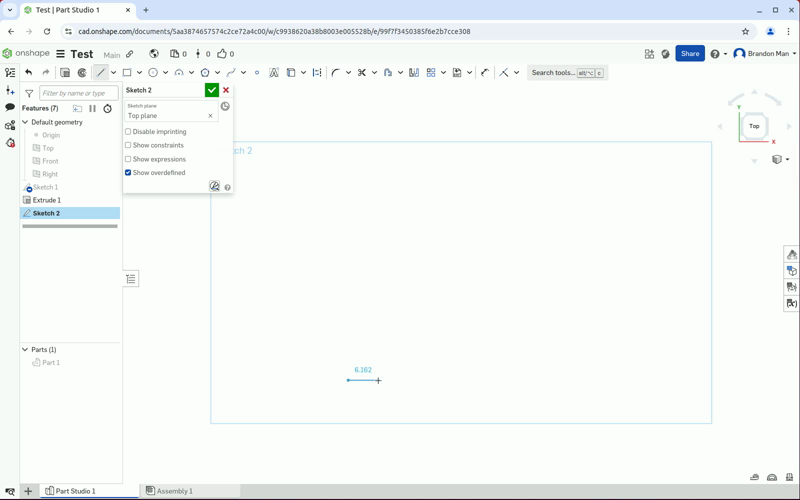
mouse_move(388, 380)
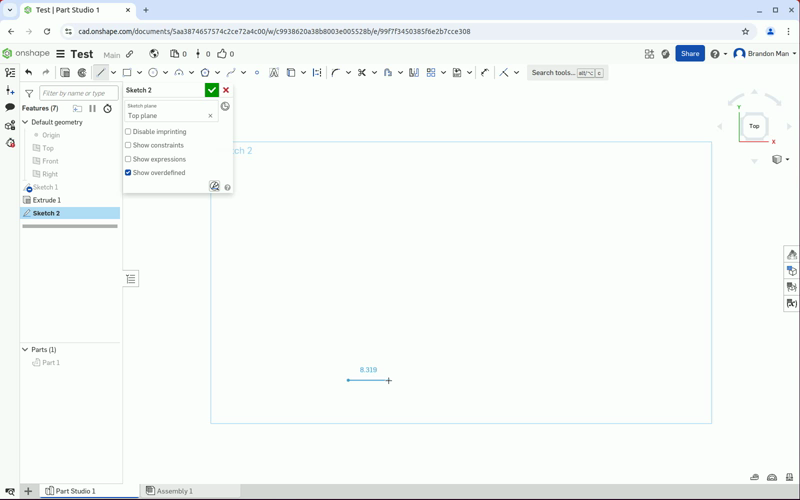
click(388, 380)
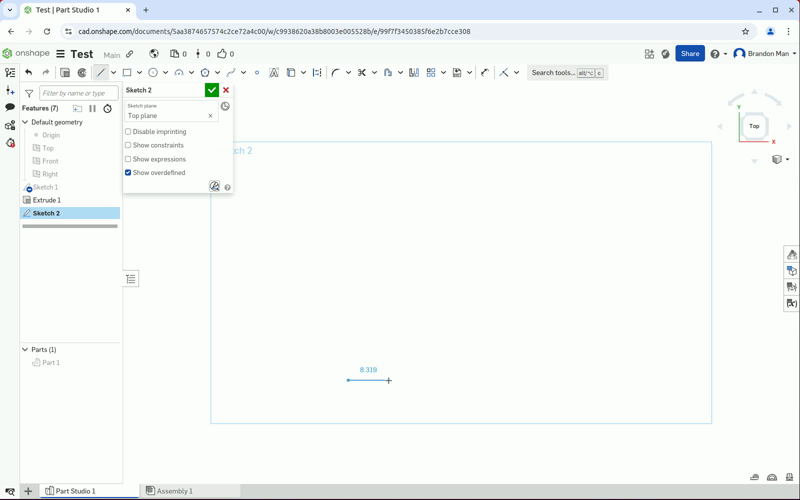
key_up(shift)
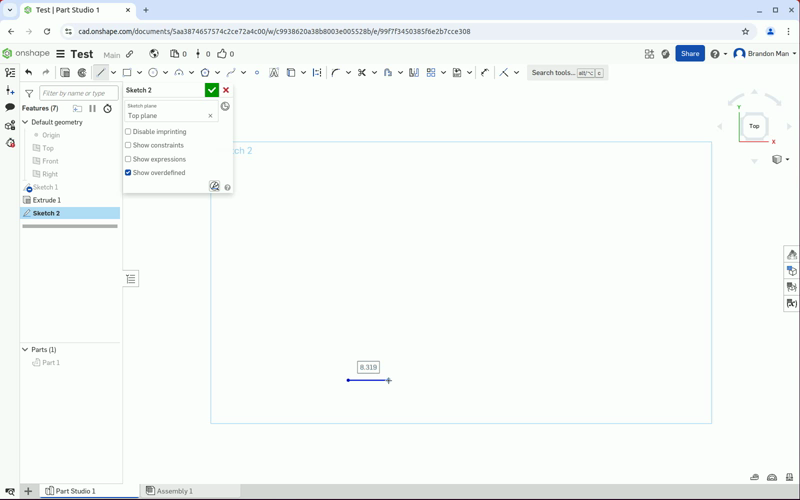
key_down(shift)
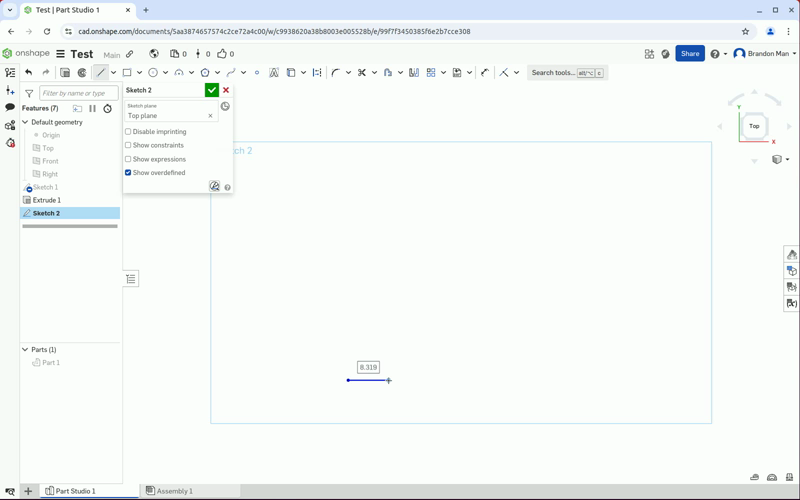
mouse_move(418, 380)
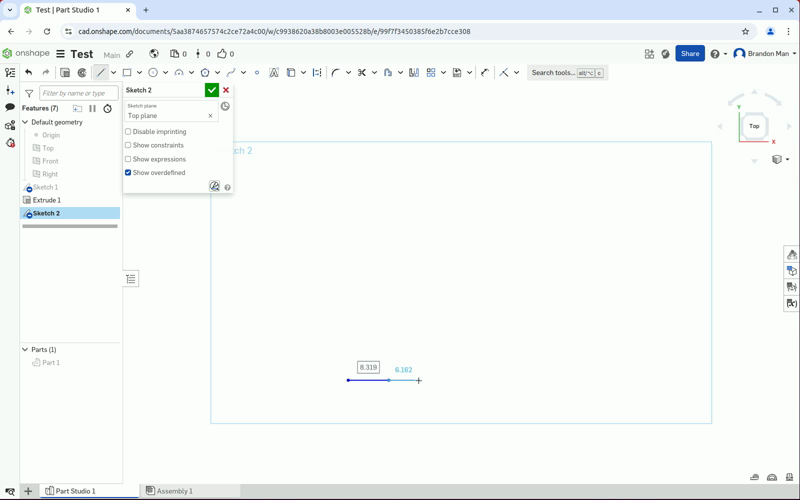
mouse_move(388, 339)
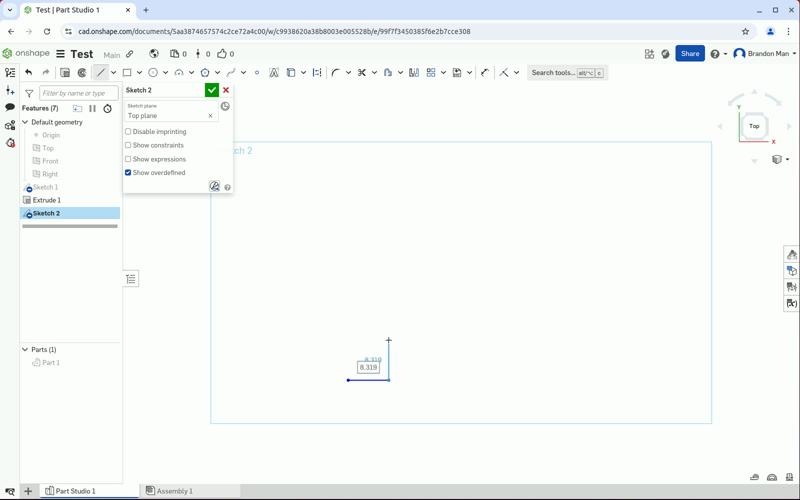
click(388, 339)
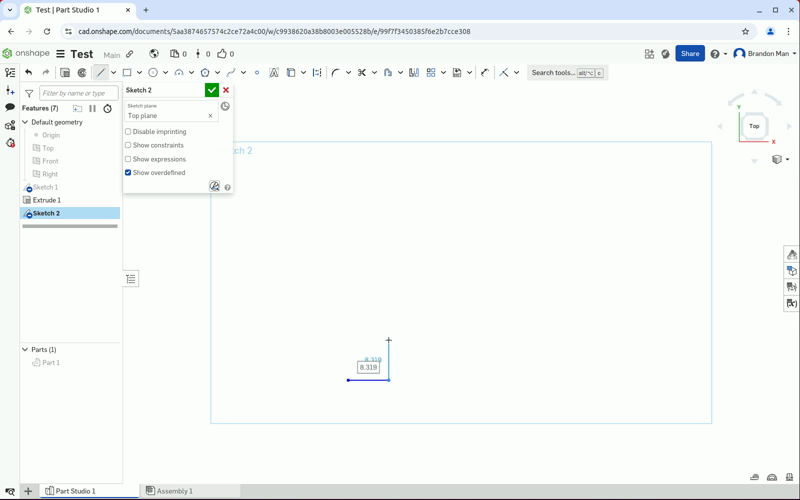
key_up(shift)
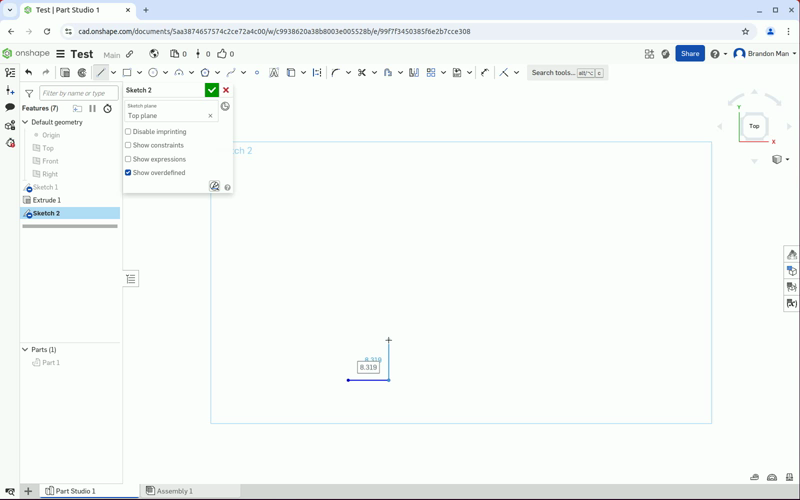
key_down(shift)
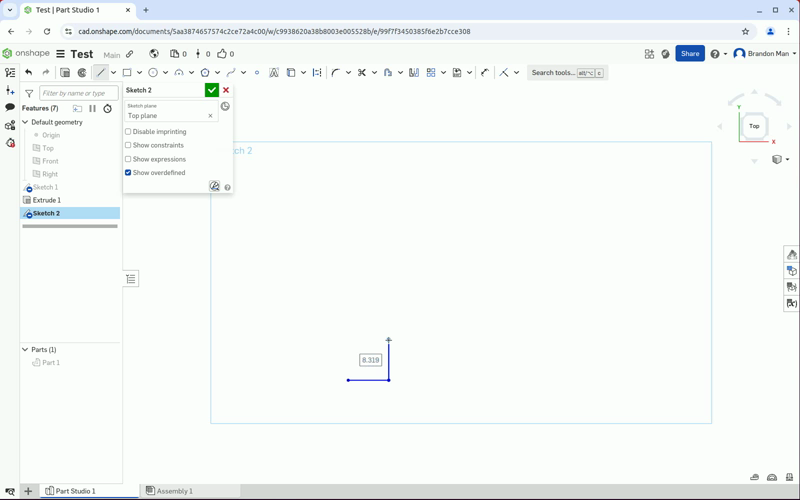
mouse_move(418, 339)
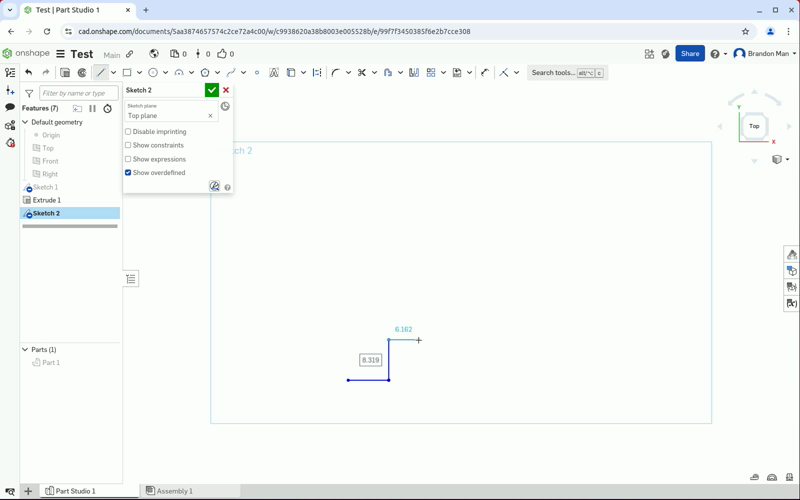
mouse_move(348, 339)
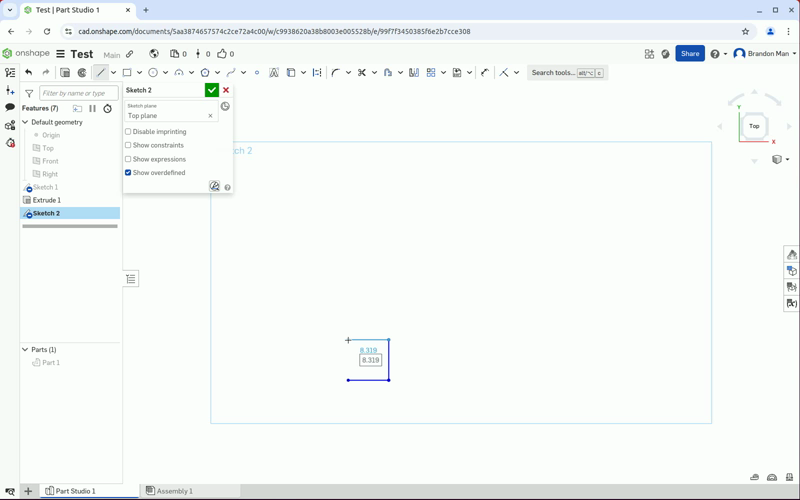
click(348, 339)
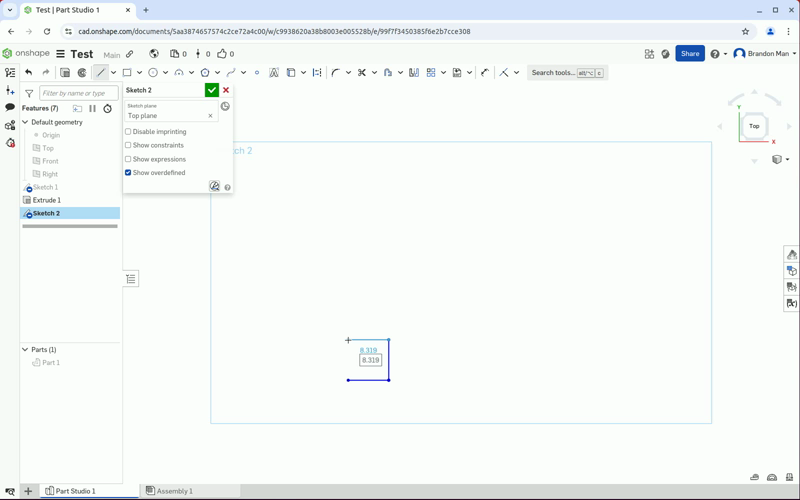
key_up(shift)
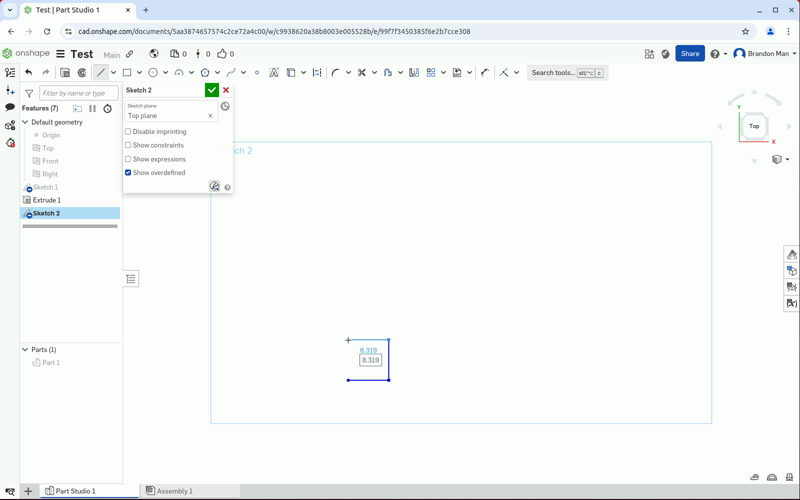
mouse_move(378, 339)
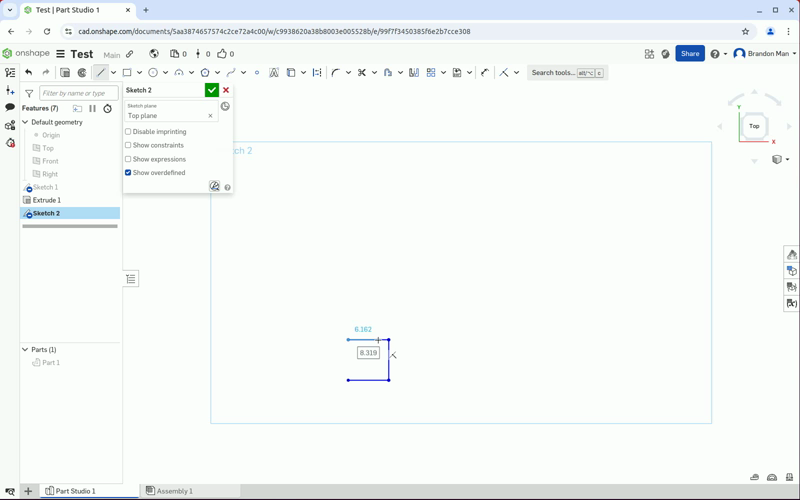
key_down(shift)
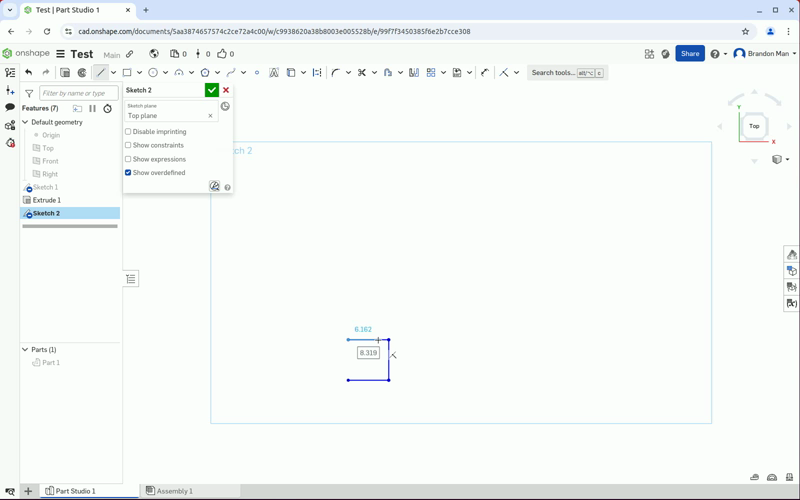
mouse_move(348, 380)
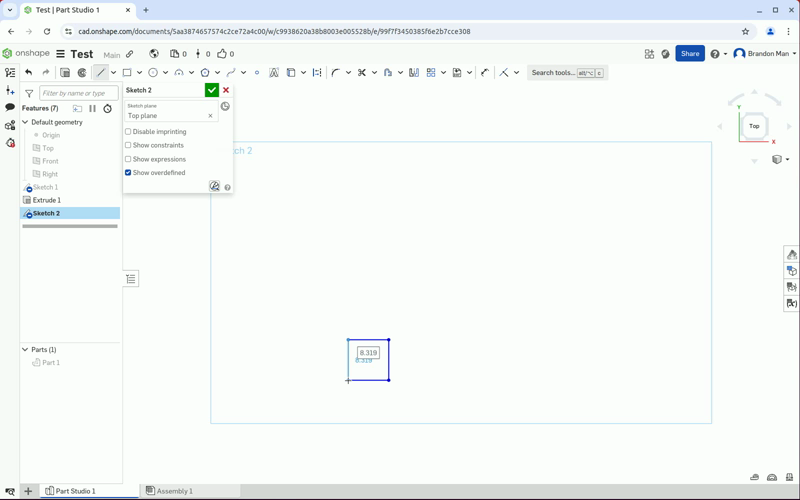
key_up(shift)
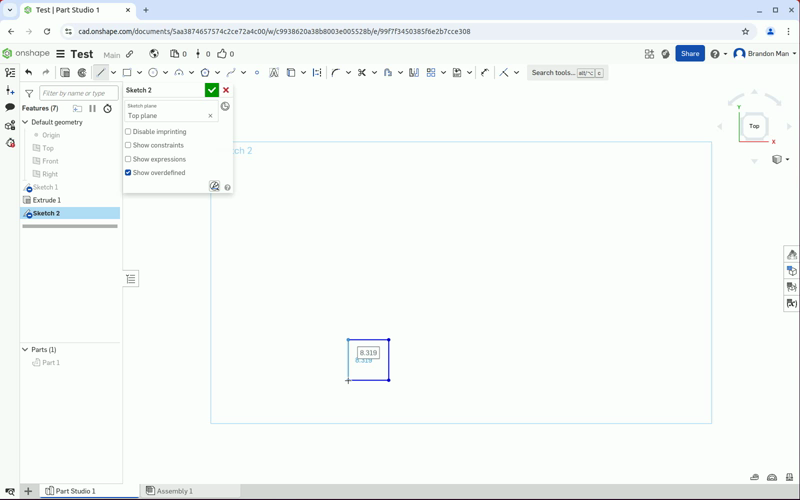
click(348, 380)
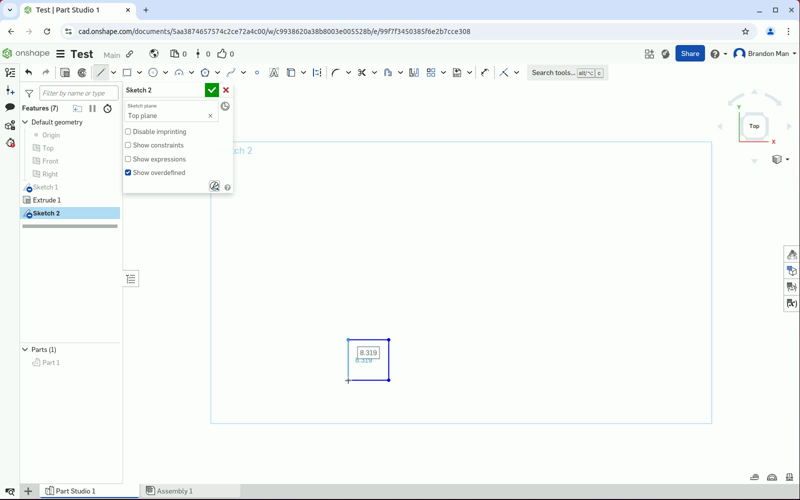
key(esc)
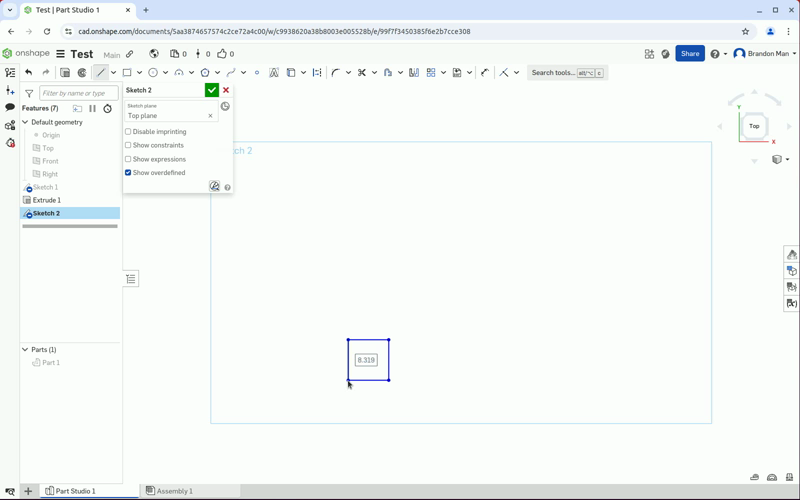
mouse_move(387, 345)
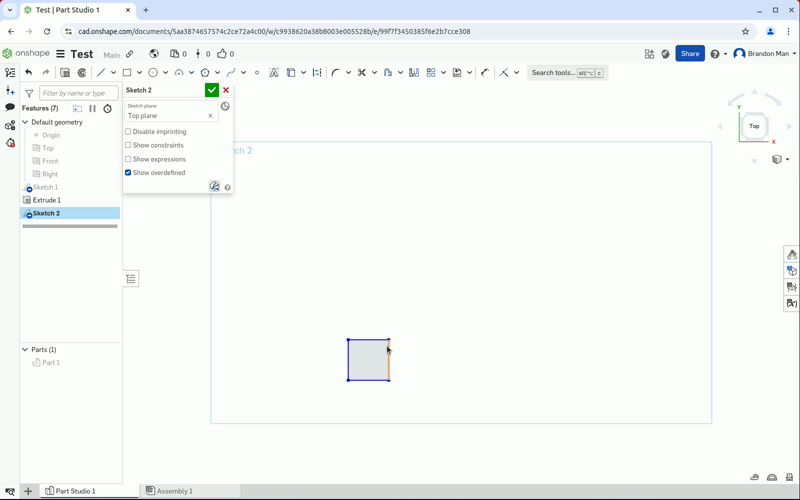
scroll(6)
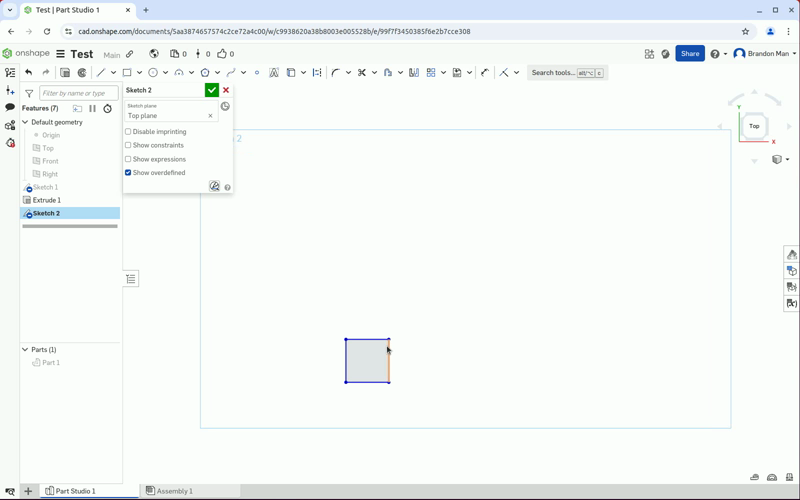
scroll(6)
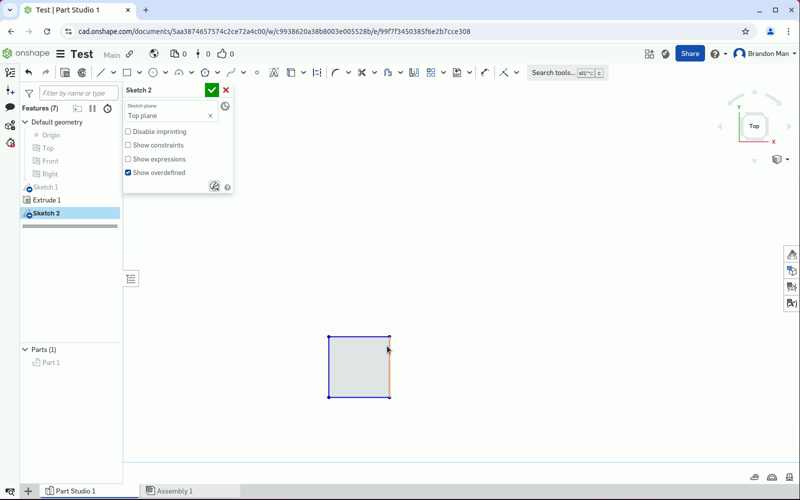
scroll(6)
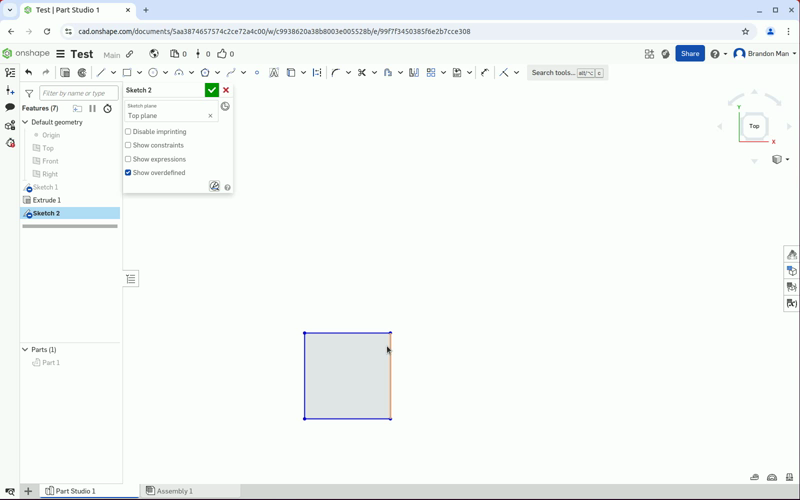
scroll(6)
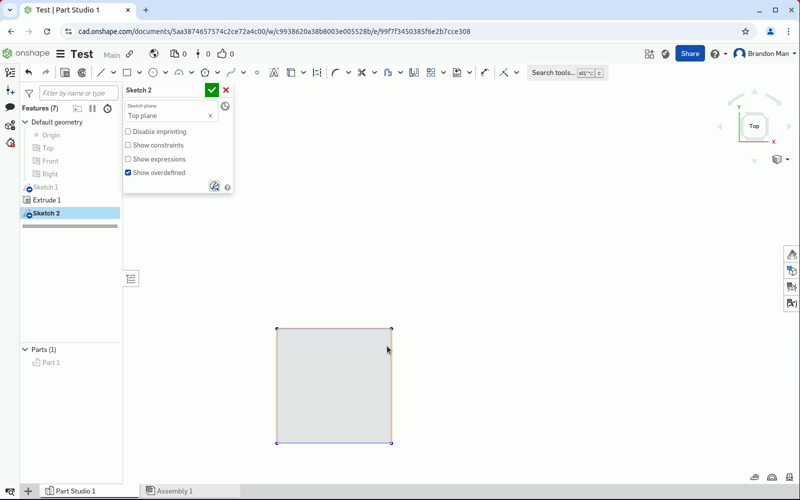
scroll(6)
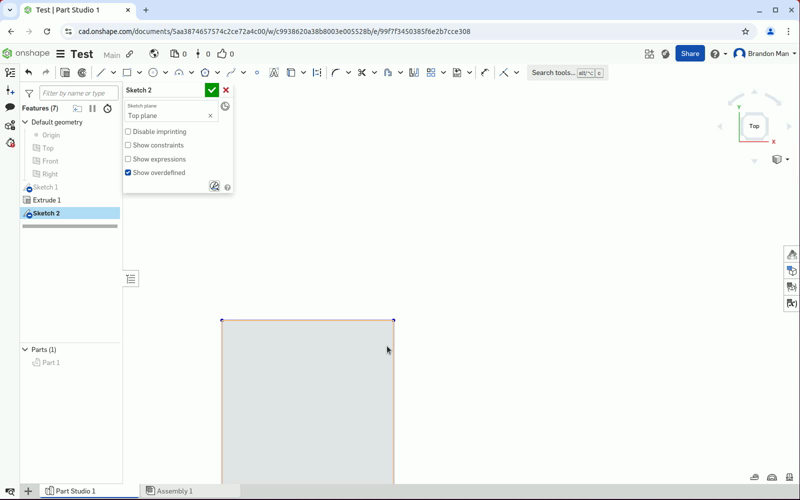
scroll(6)
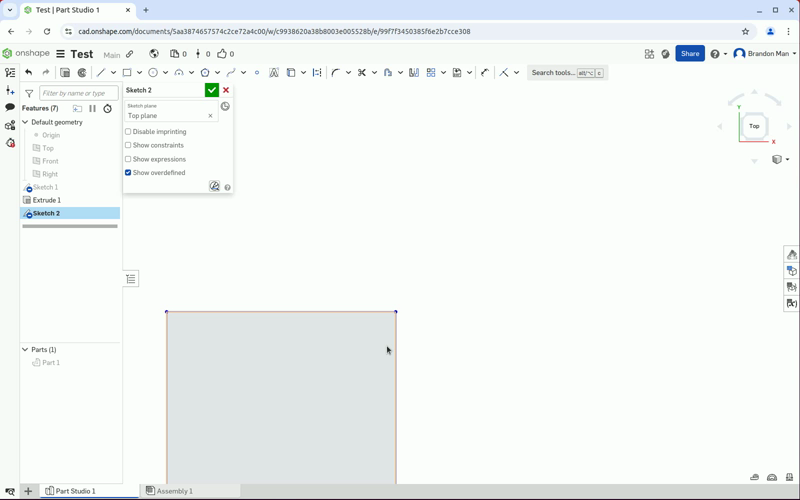
scroll(6)
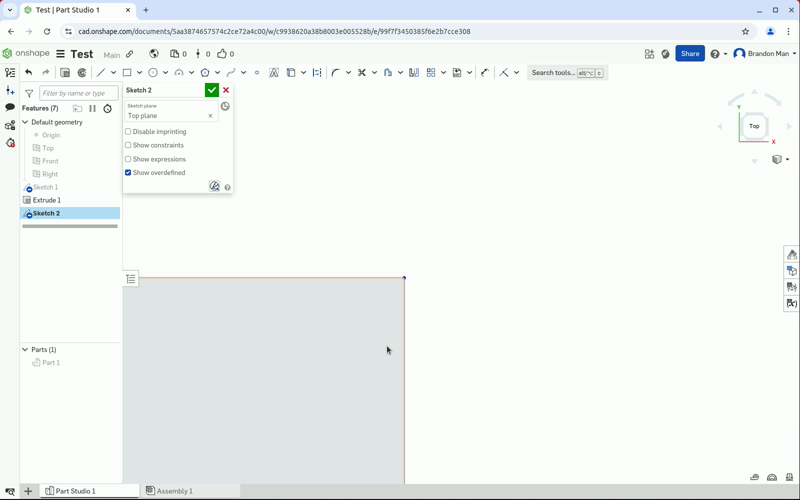
click(387, 345)
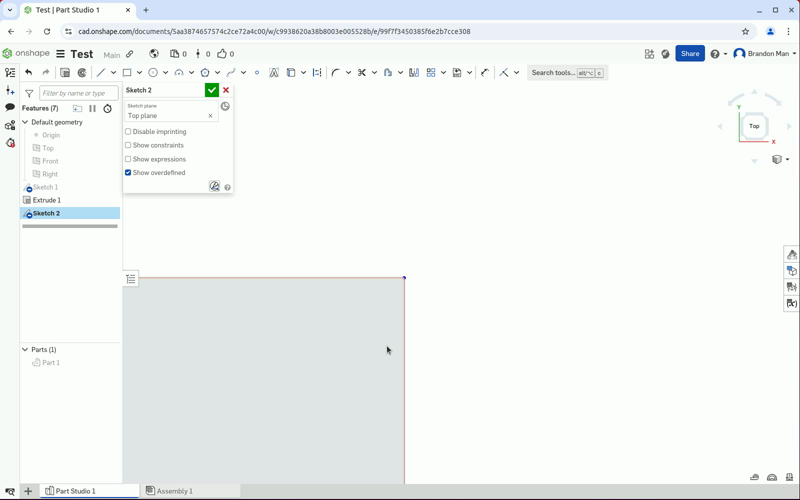
scroll(-6)
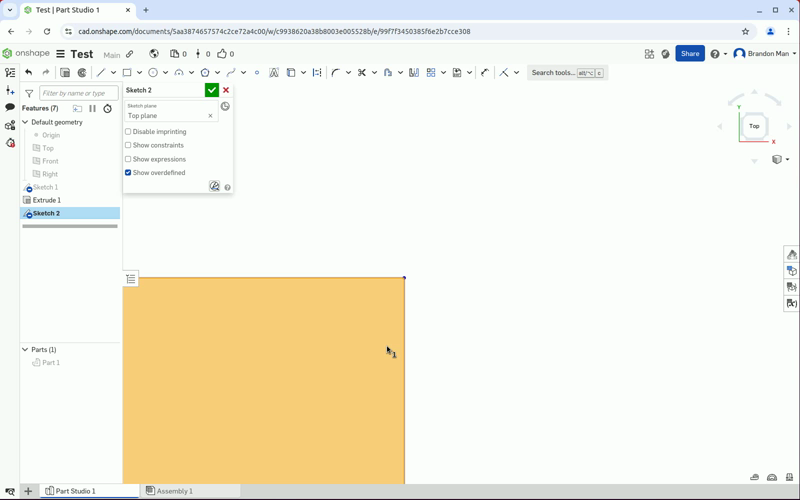
scroll(-6)
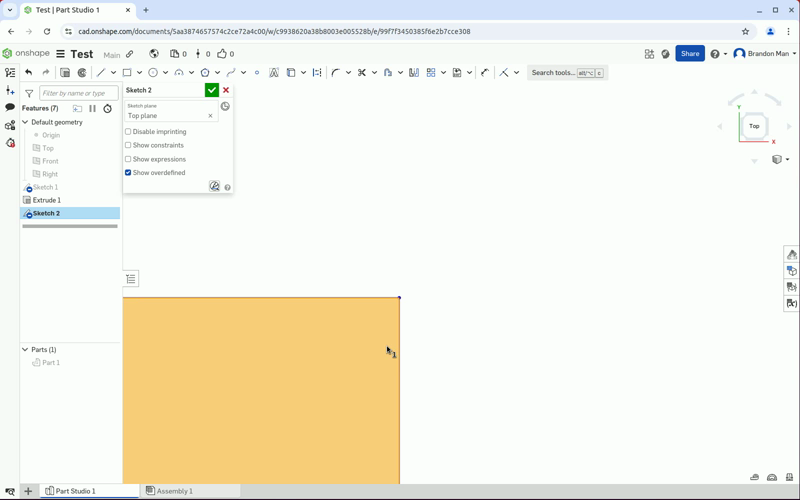
scroll(-6)
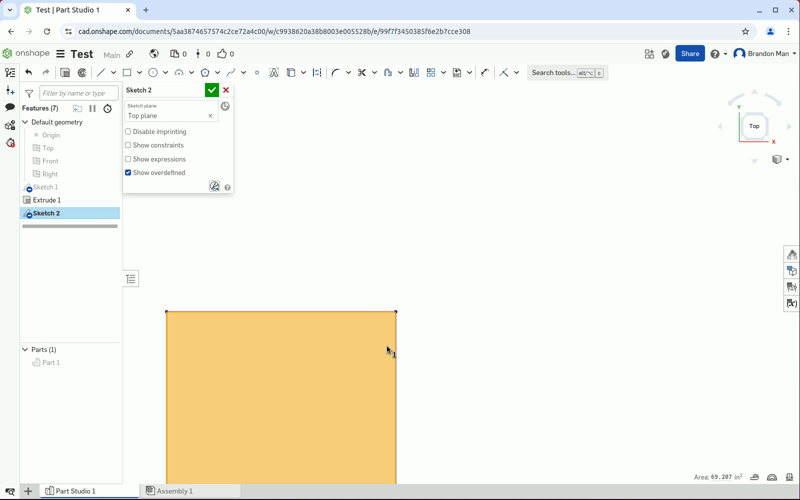
scroll(-6)
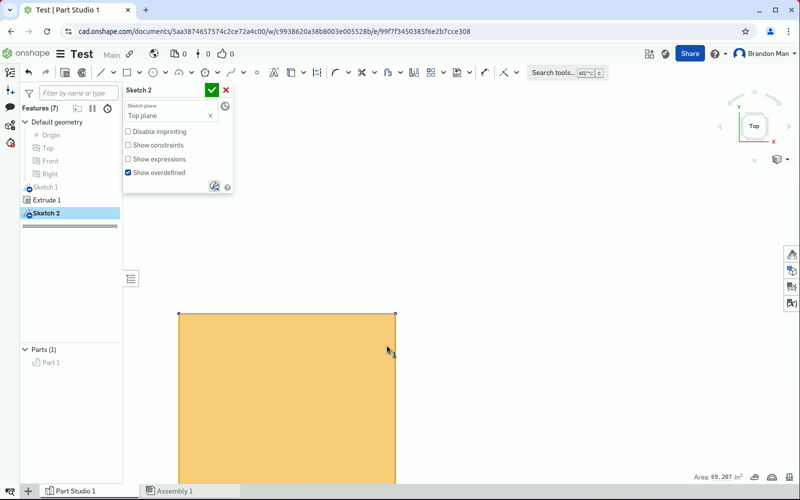
scroll(-6)
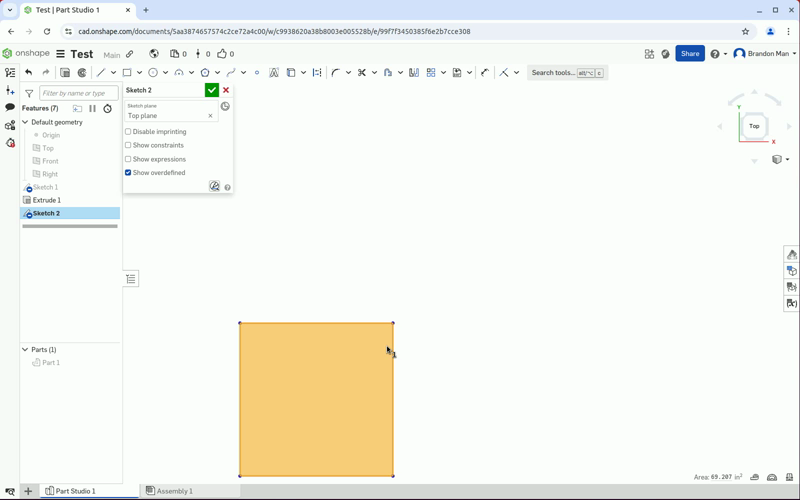
scroll(-6)
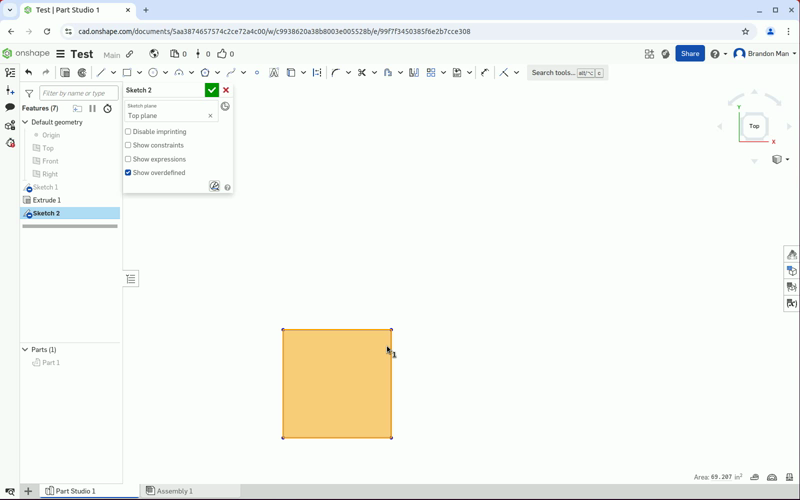
scroll(-6)
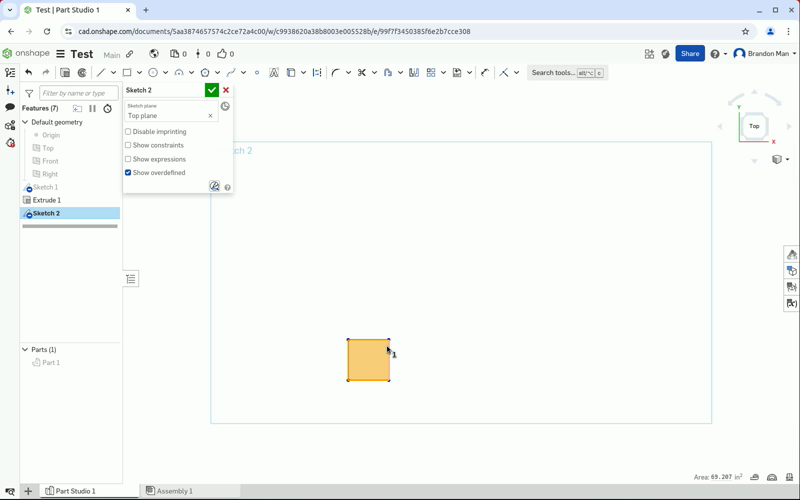
mouse_move(73, 352)
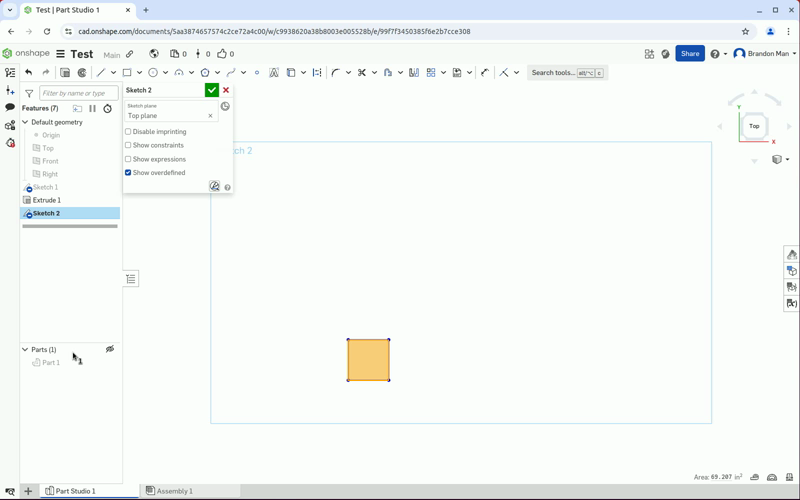
key(shift+y)
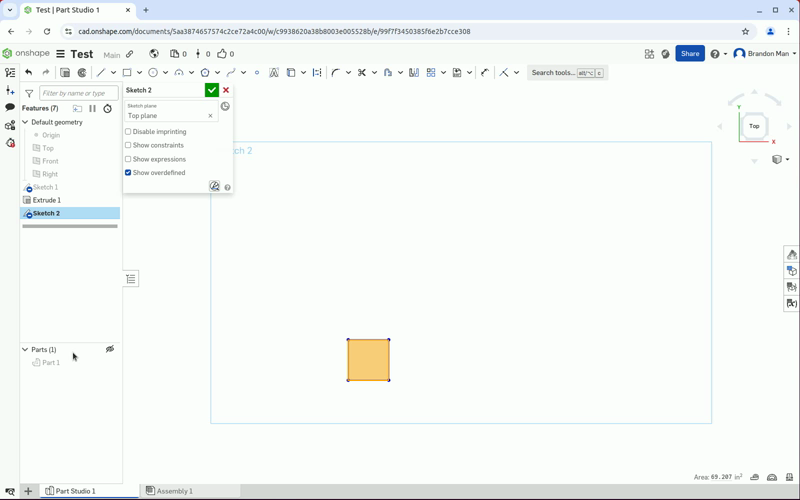
key(shift+e)
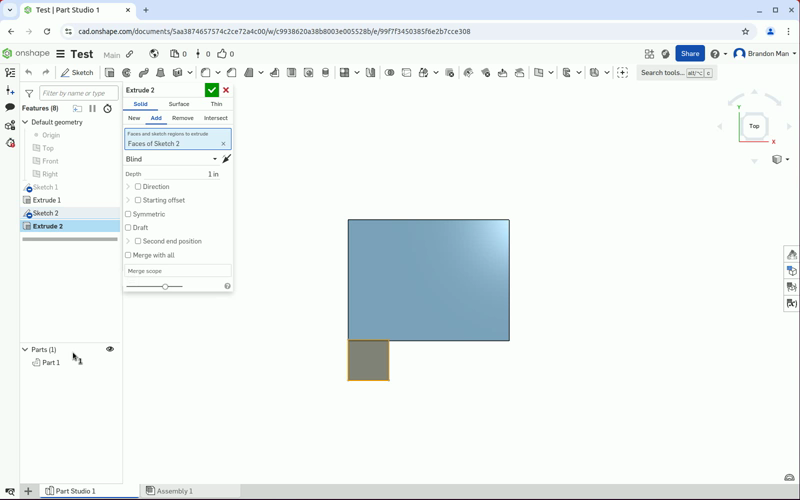
mouse_move(143, 106)
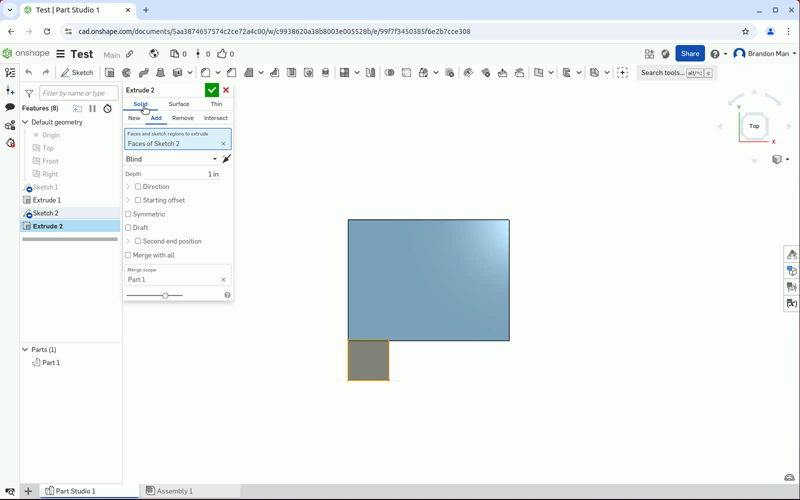
click(143, 106)
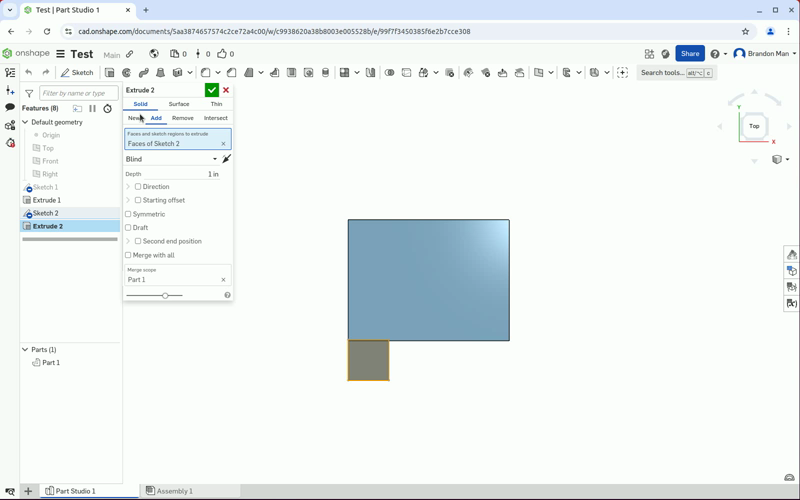
mouse_move(137, 120)
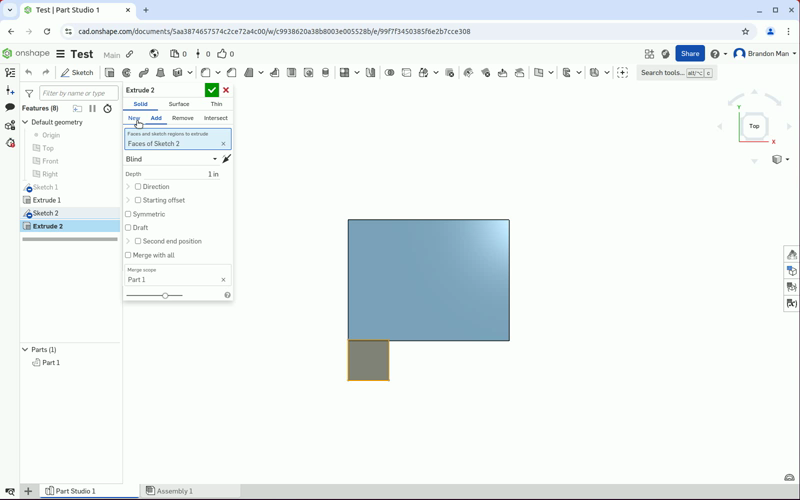
click(137, 120)
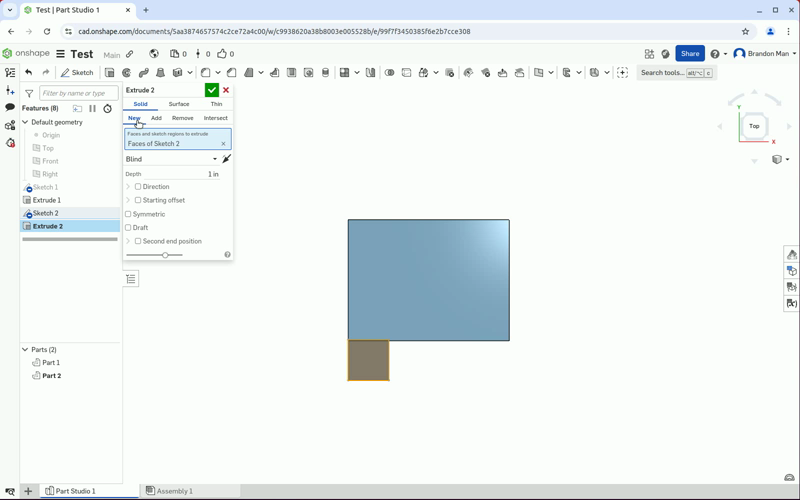
key(tab, 4)
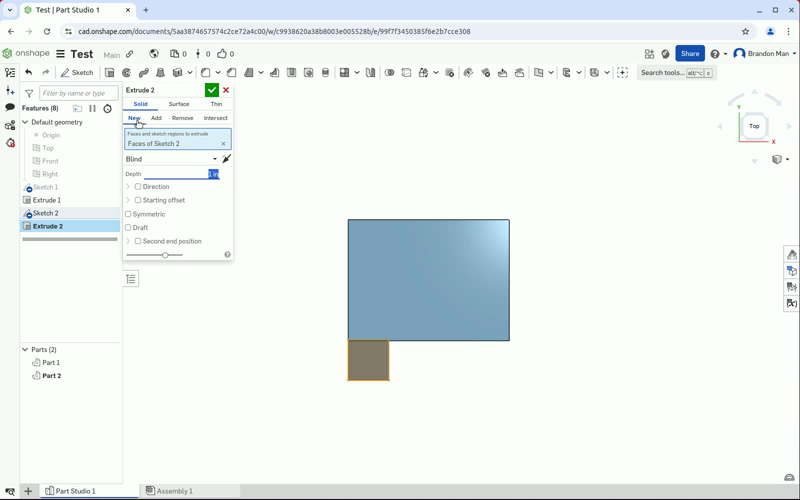
text(4.092)
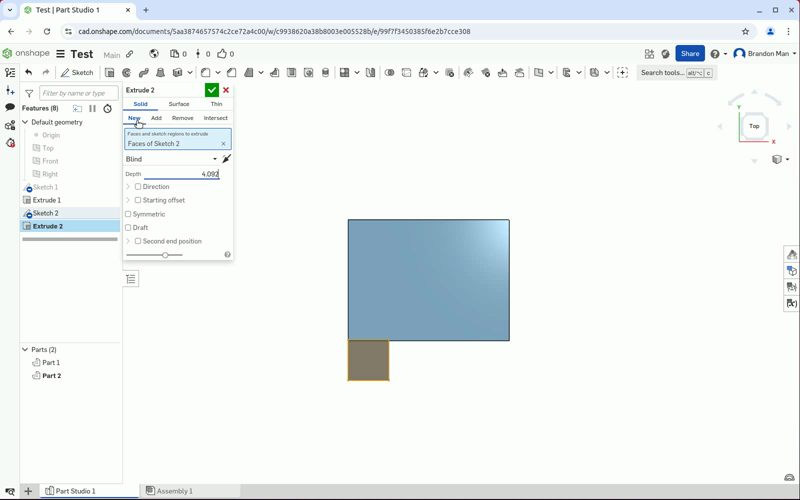
key(enter)
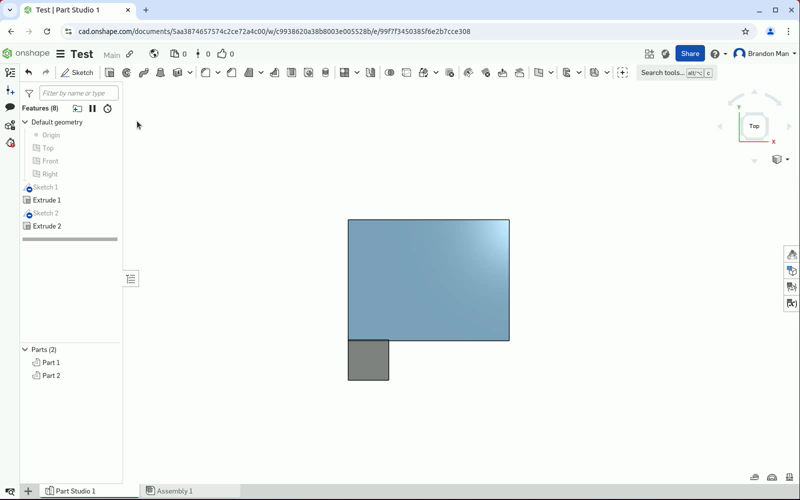
key(shift+h)
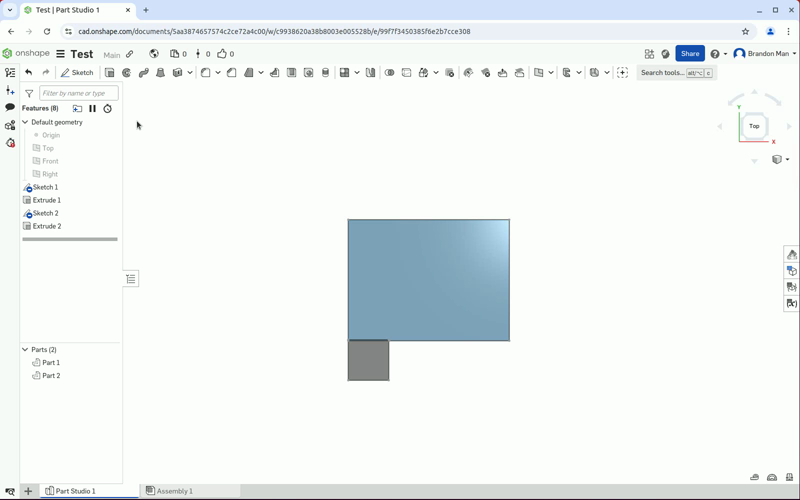
key(shift+h)
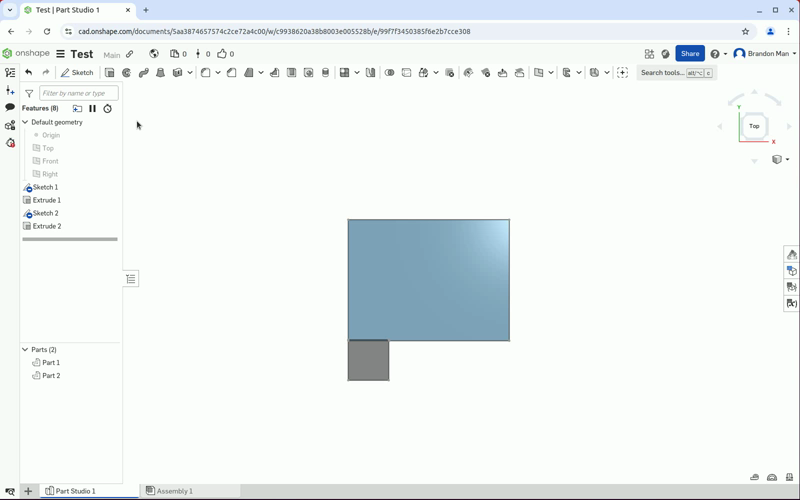
key(shift+7)
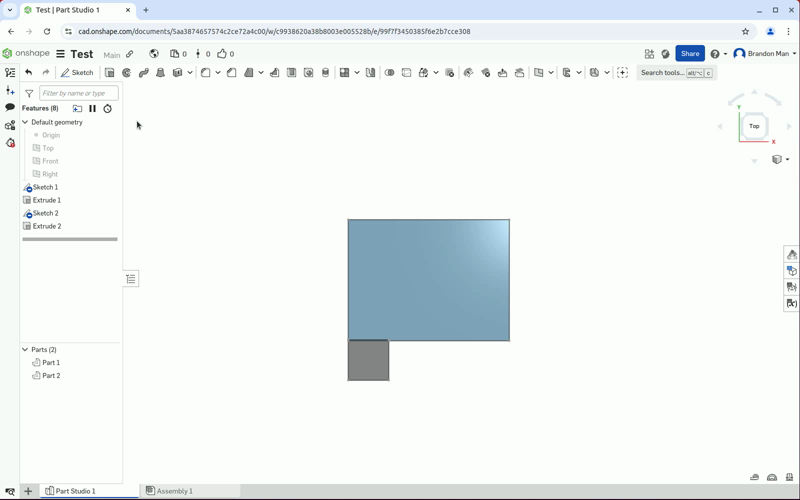
key(up, 3)
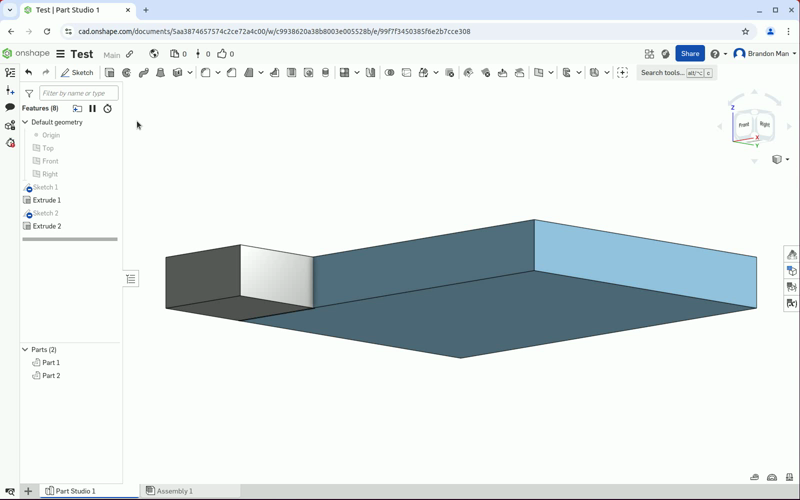
key(left, 3)
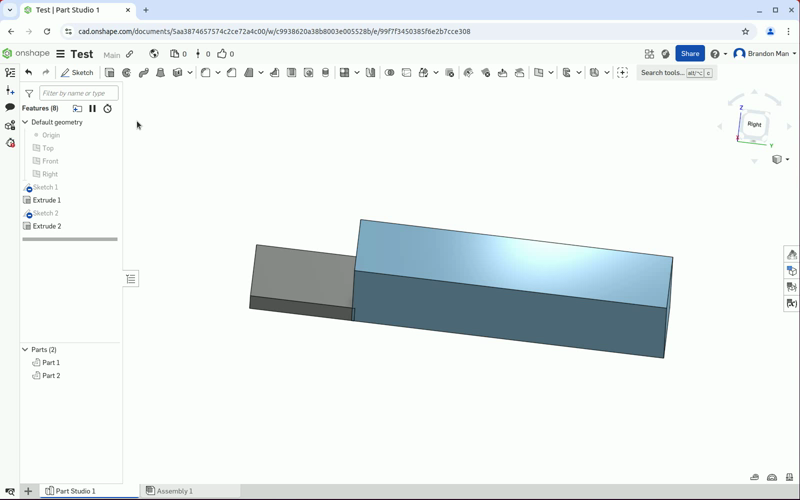
key(right, 3)
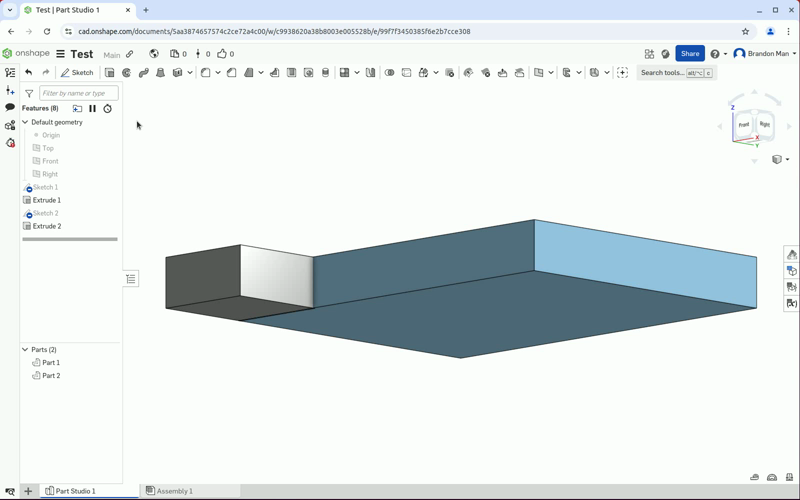
key(down, 3)
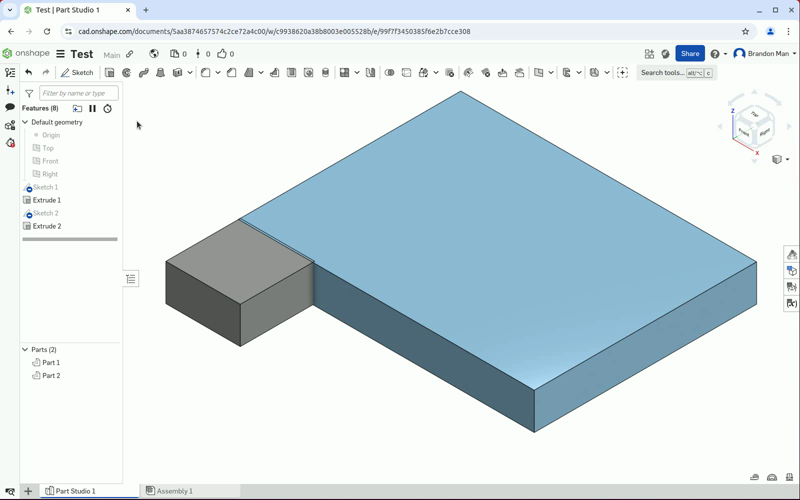
mouse_move(73, 189)
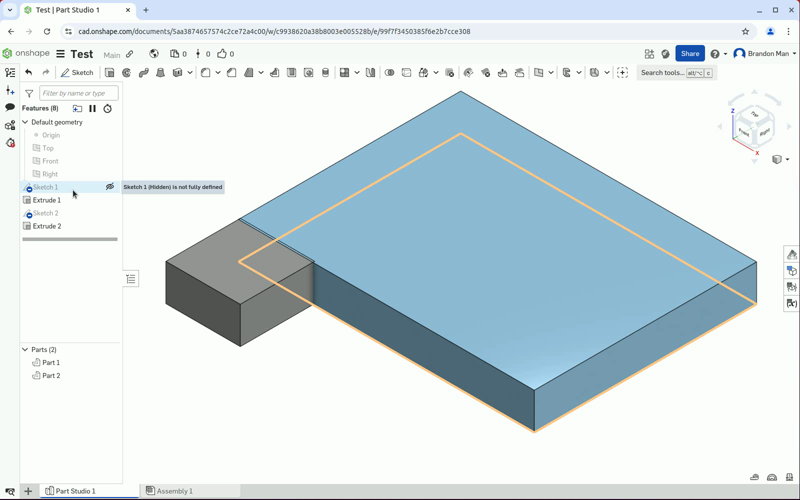
click(73, 189)